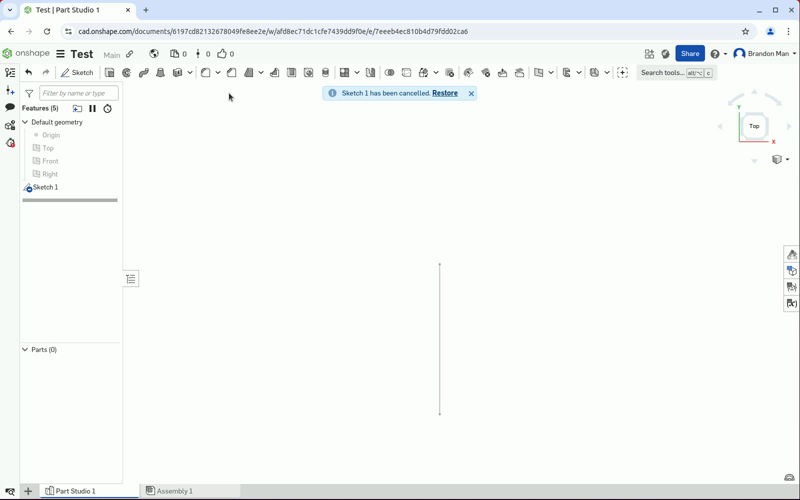
key(shift+h)
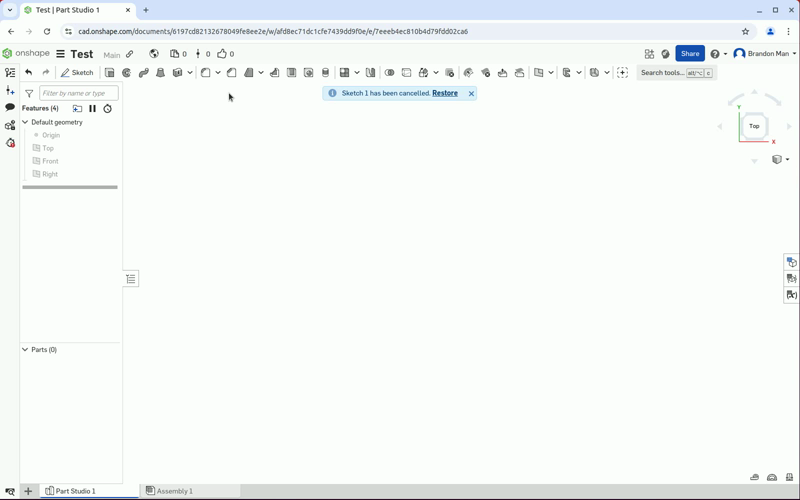
mouse_move(73, 352)
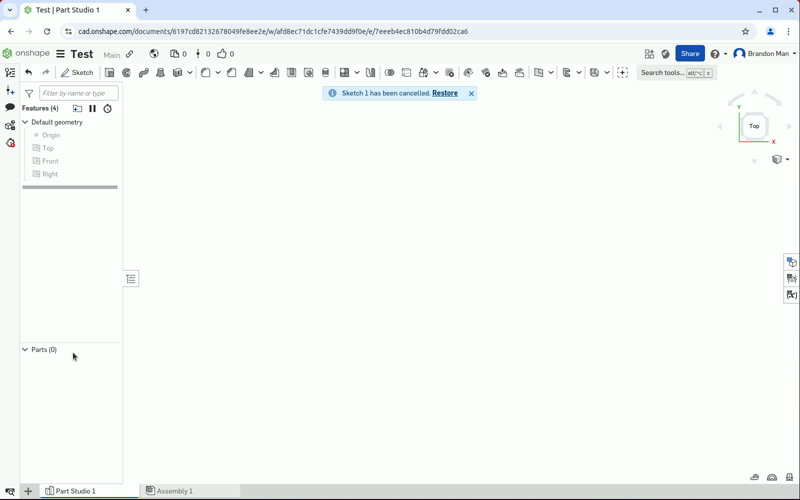
key(y)
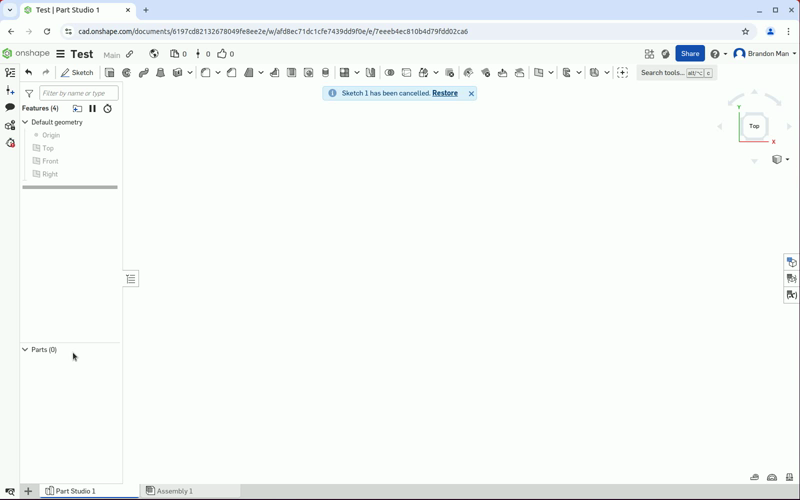
key(shift+p)
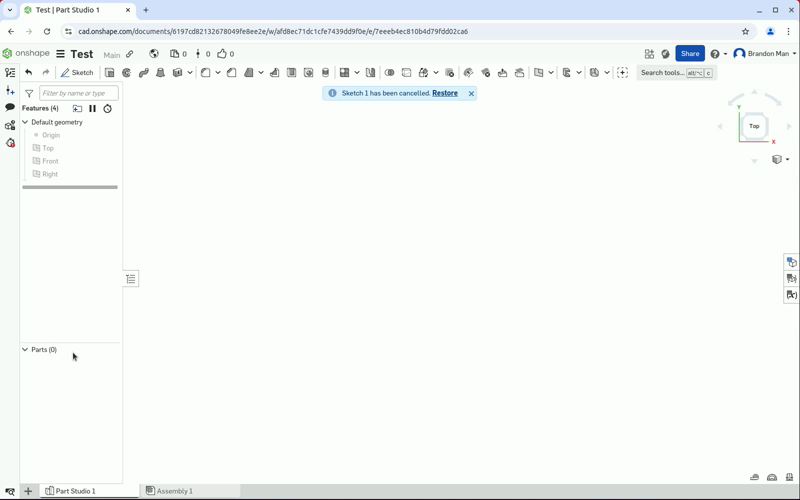
key(space)
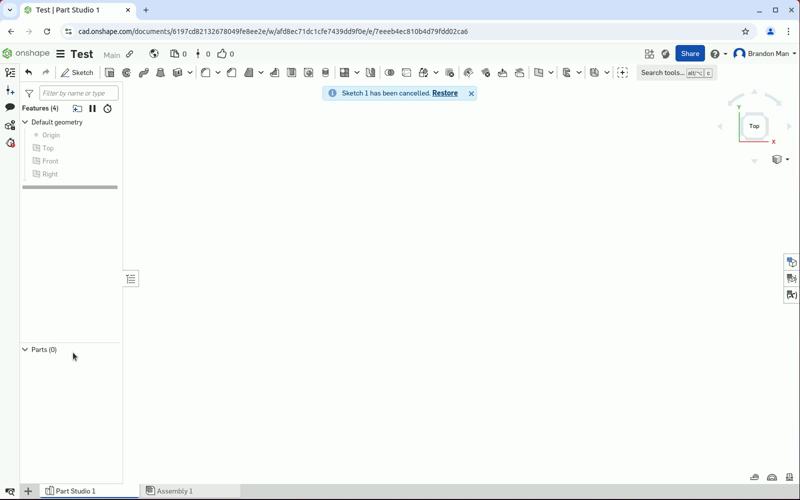
key_down(shift)
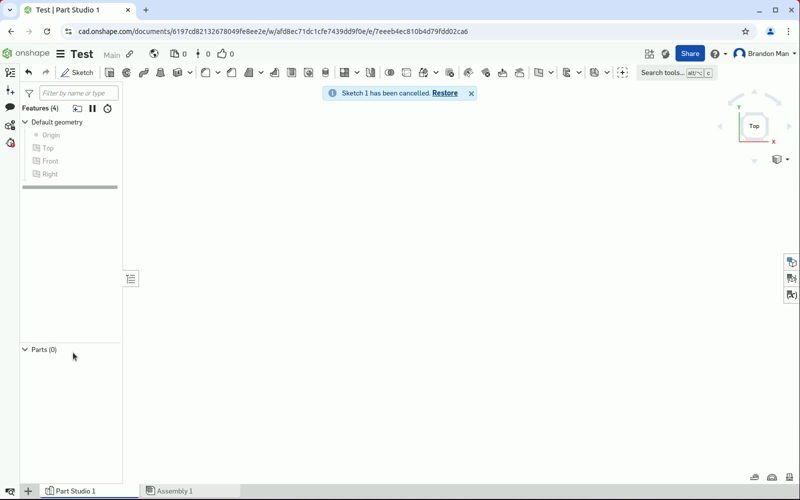
key(up)
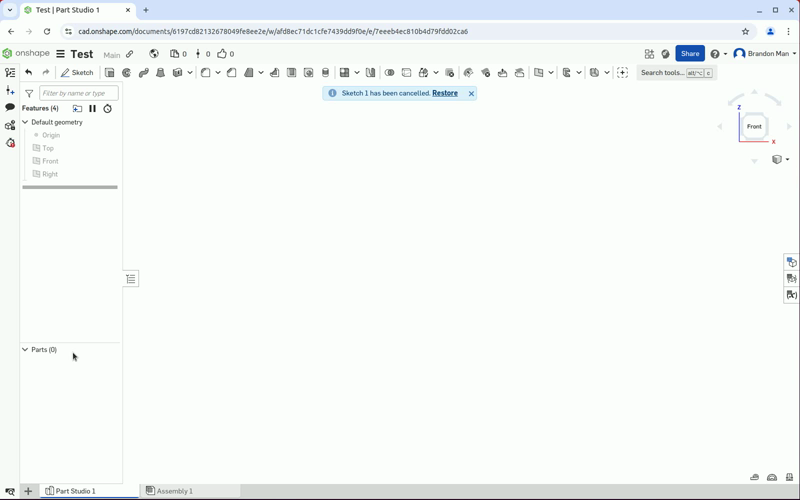
key_up(shift)
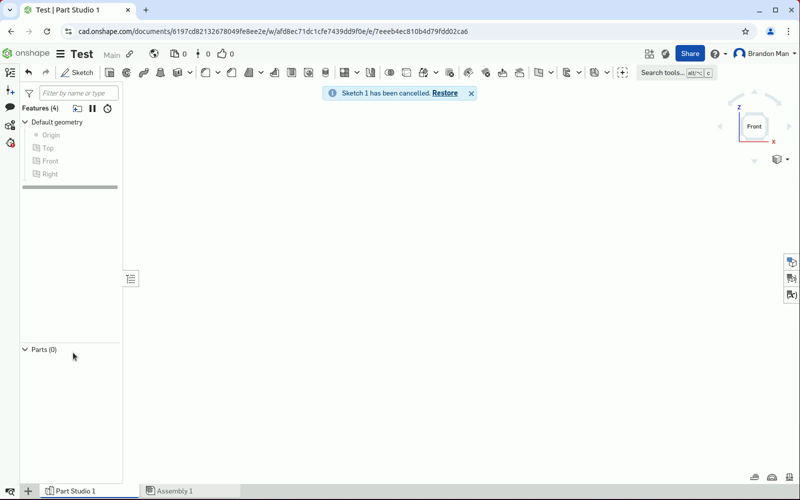
mouse_move(73, 352)
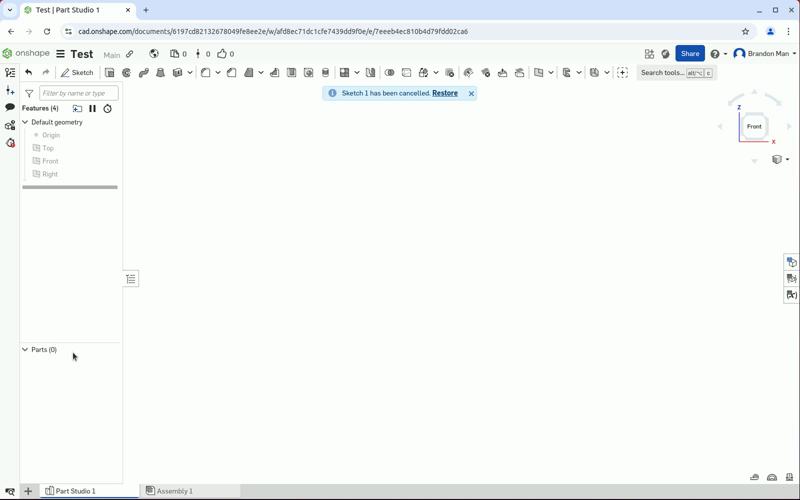
key(shift+y)
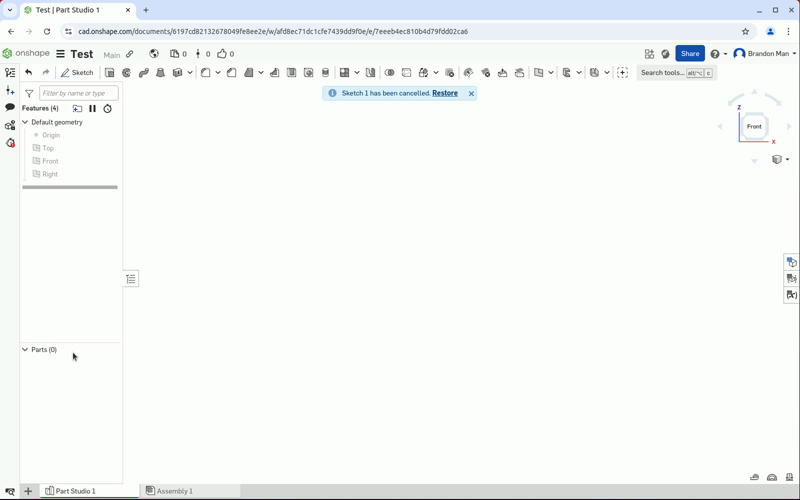
key(shift+s)
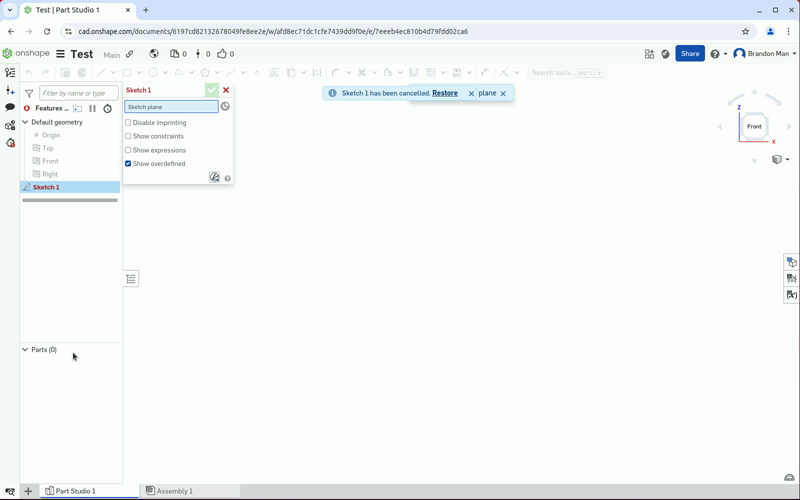
mouse_move(73, 163)
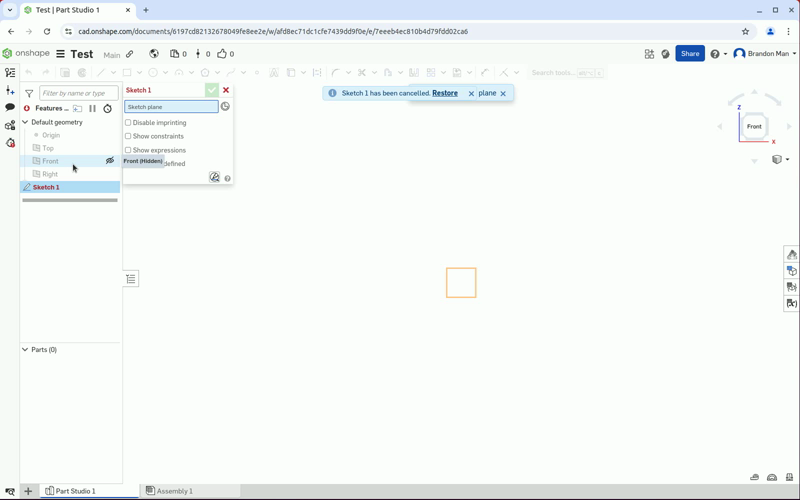
click(73, 163)
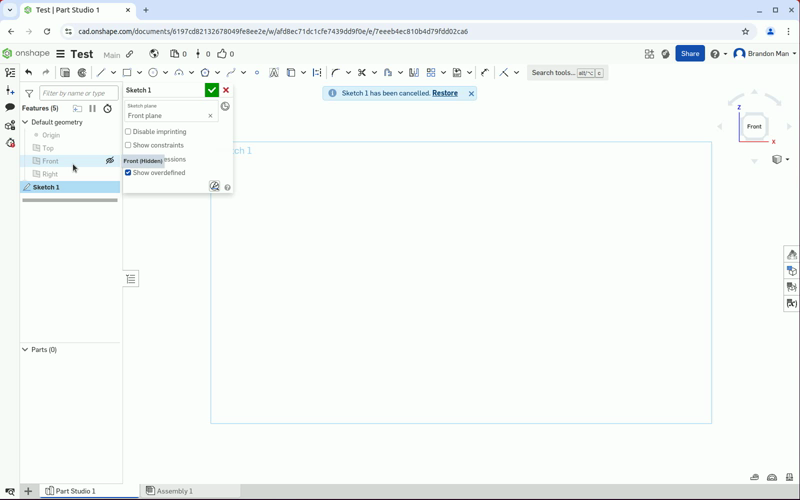
mouse_move(73, 352)
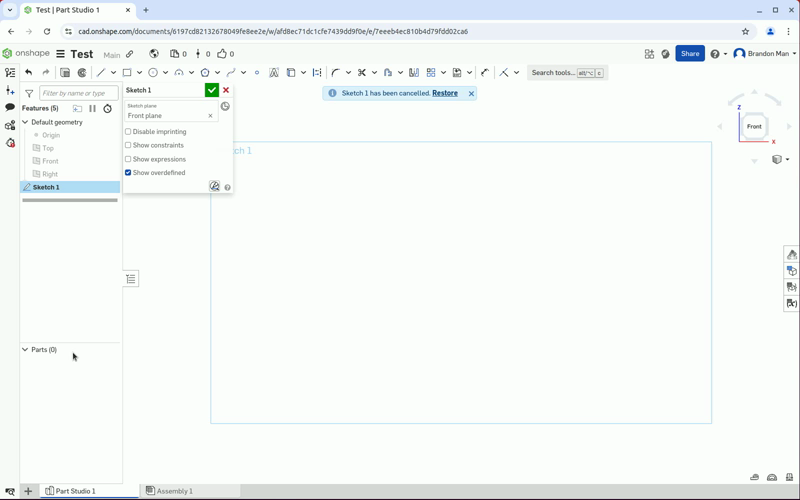
key(y)
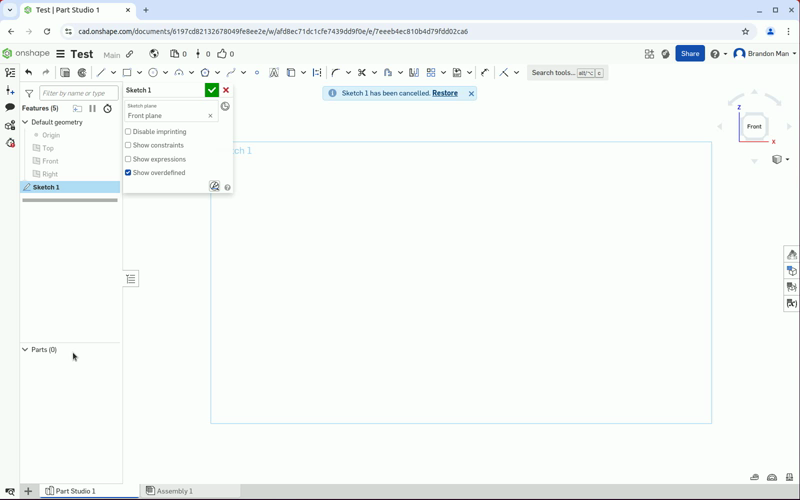
key(c)
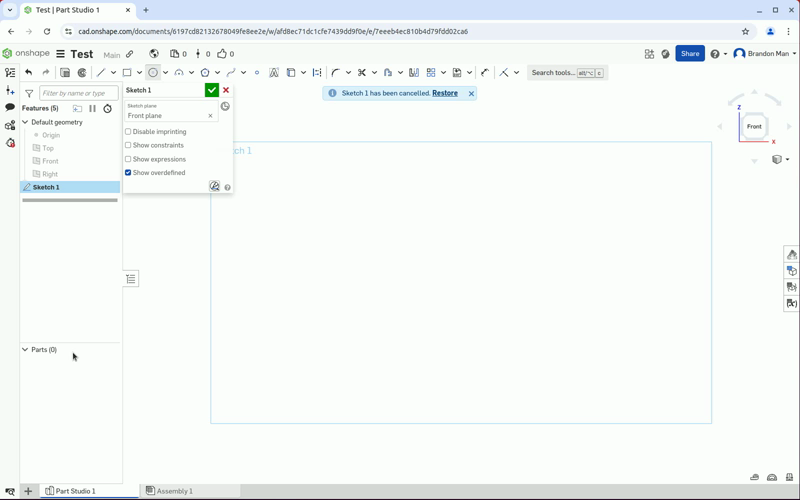
key_down(shift)
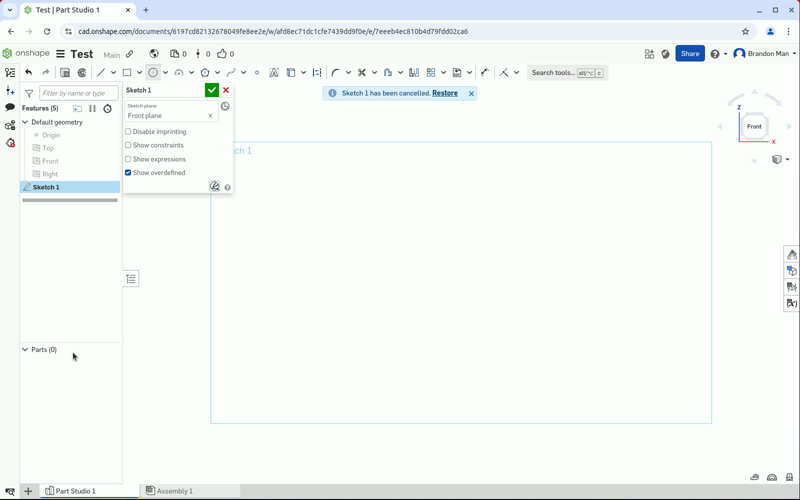
mouse_move(460, 282)
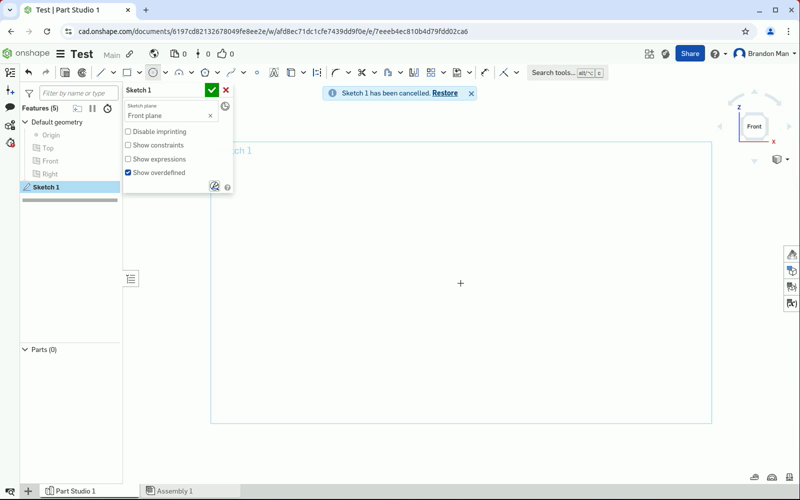
click(460, 282)
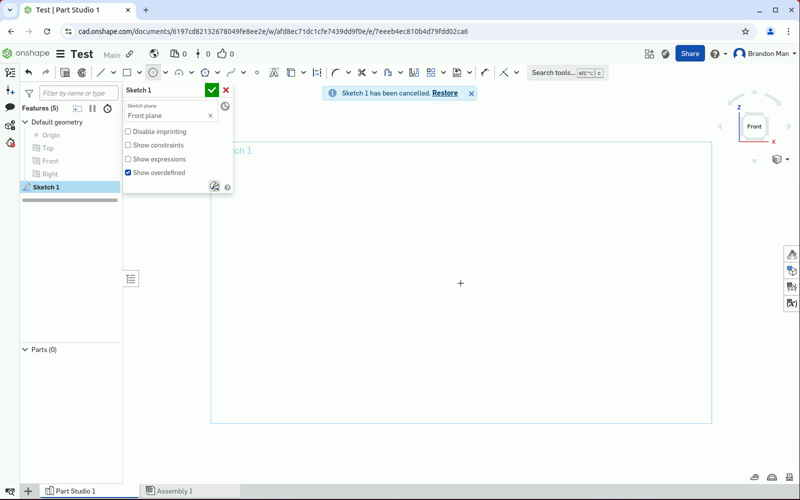
key_up(shift)
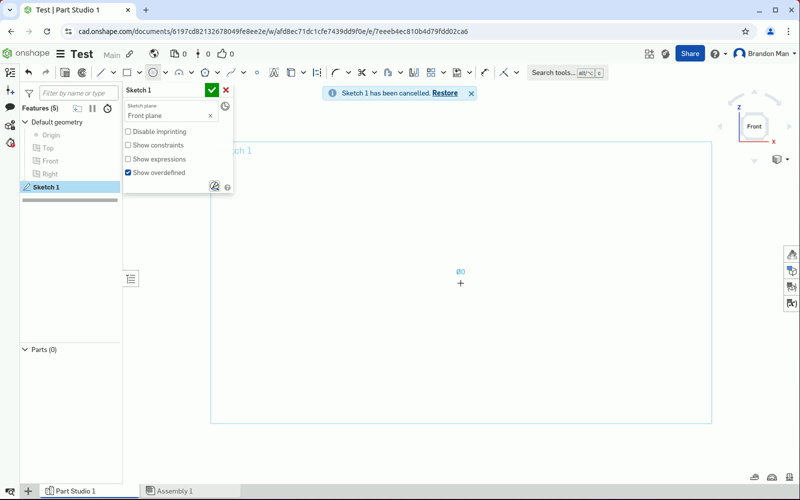
mouse_move(505, 282)
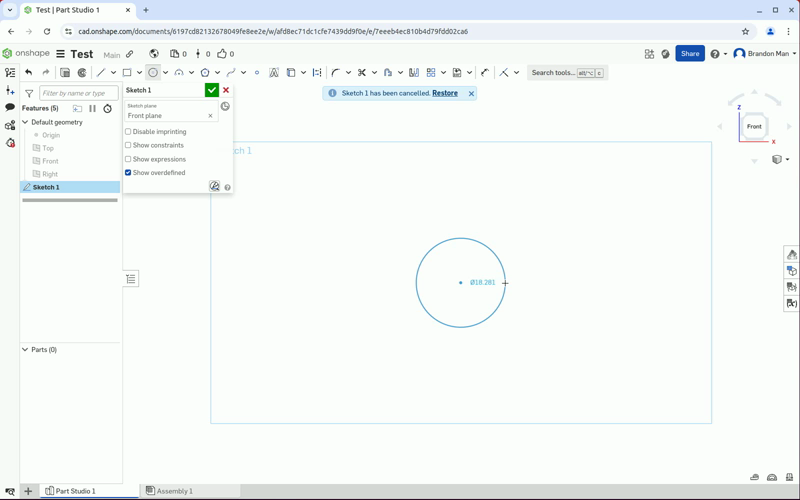
click(505, 282)
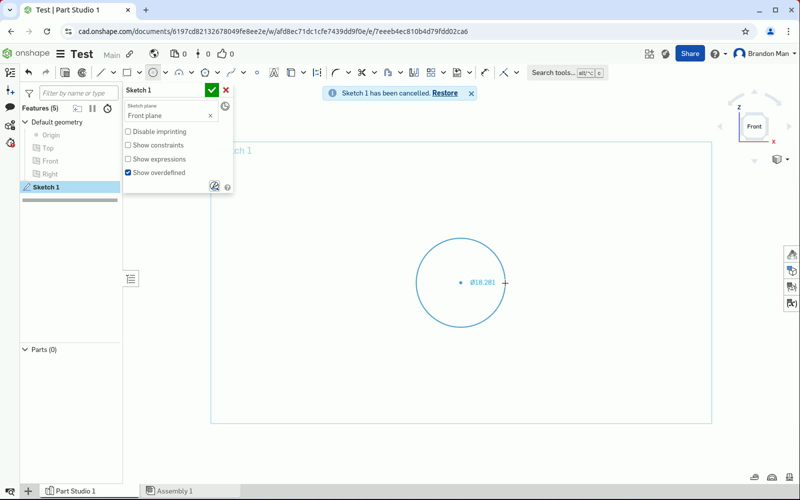
key(esc)
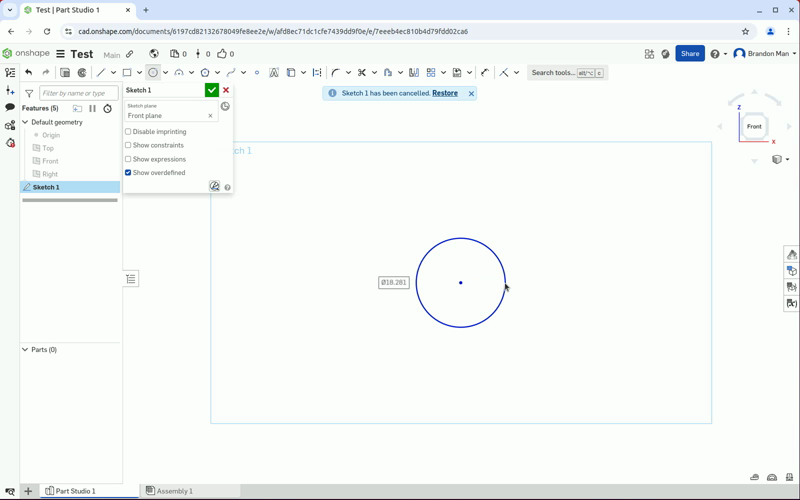
key(c)
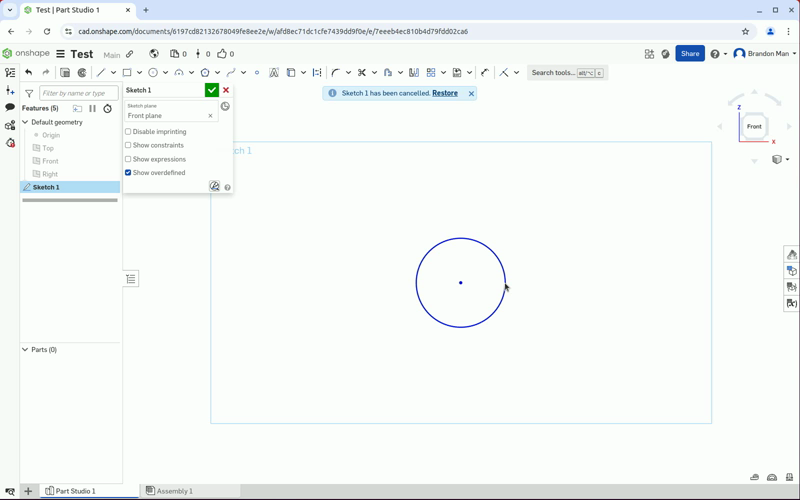
key_down(shift)
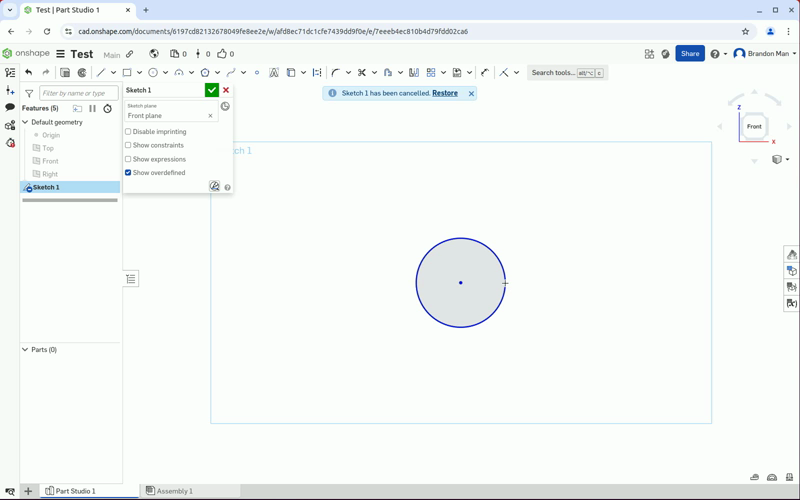
mouse_move(460, 282)
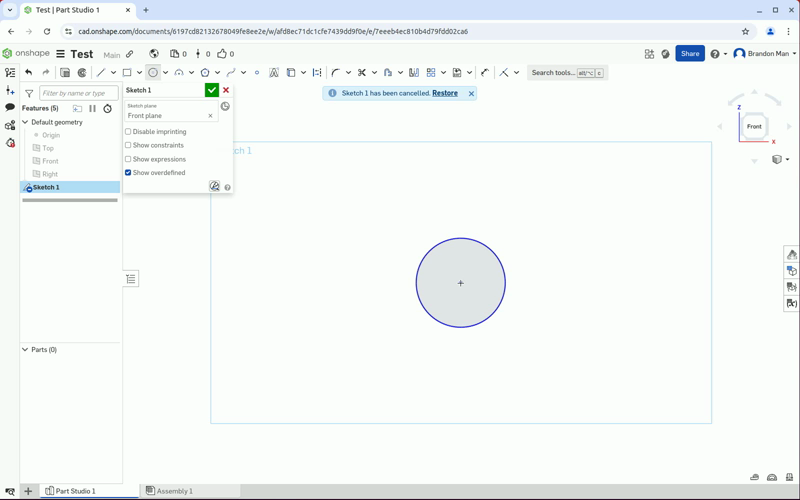
click(460, 282)
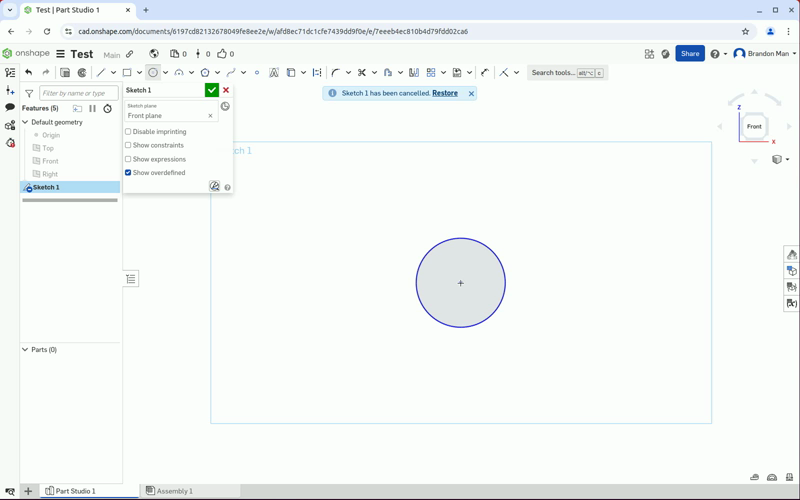
key_up(shift)
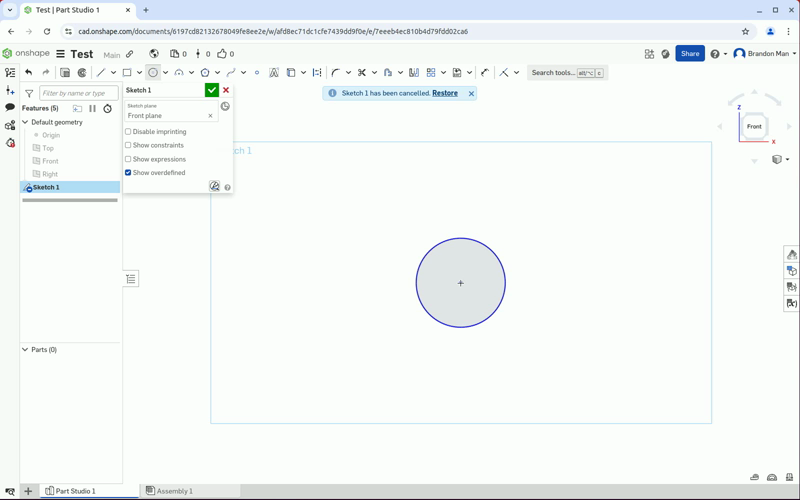
mouse_move(478, 282)
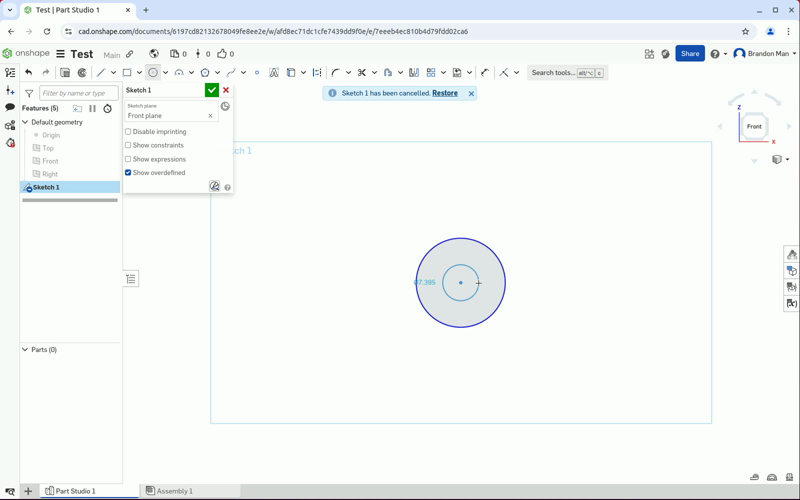
click(478, 282)
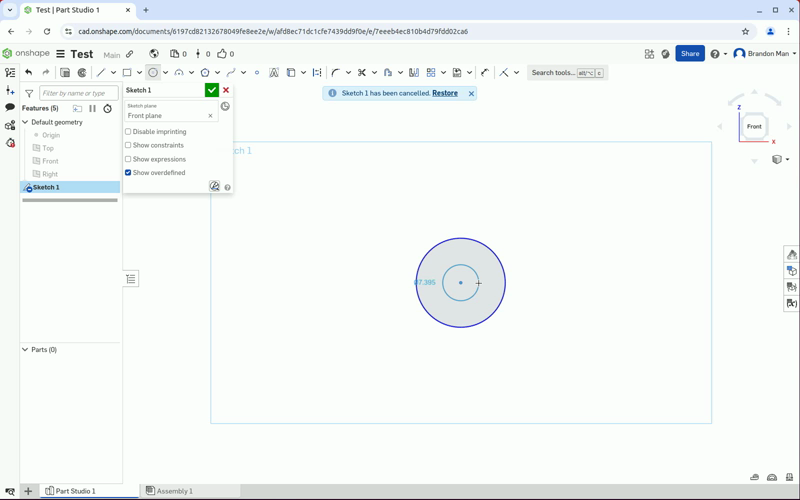
key(esc)
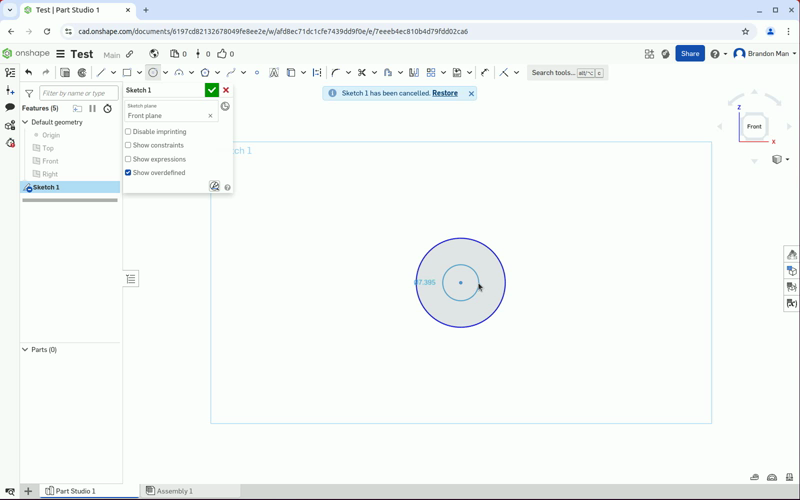
mouse_move(438, 275)
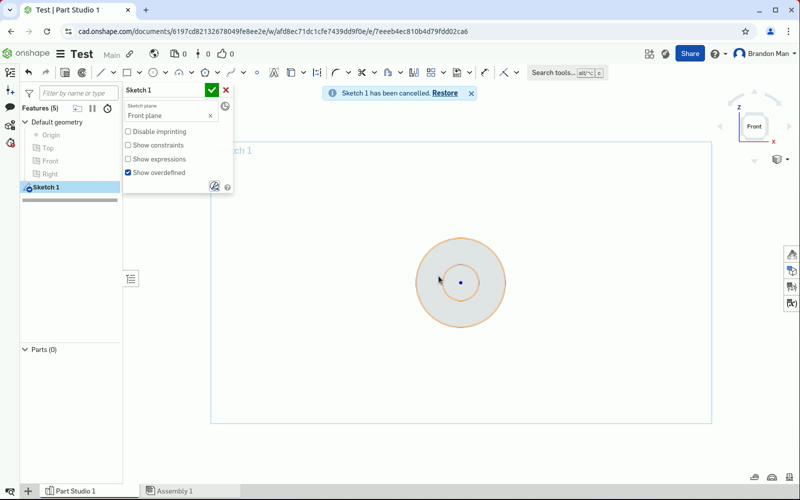
click(438, 275)
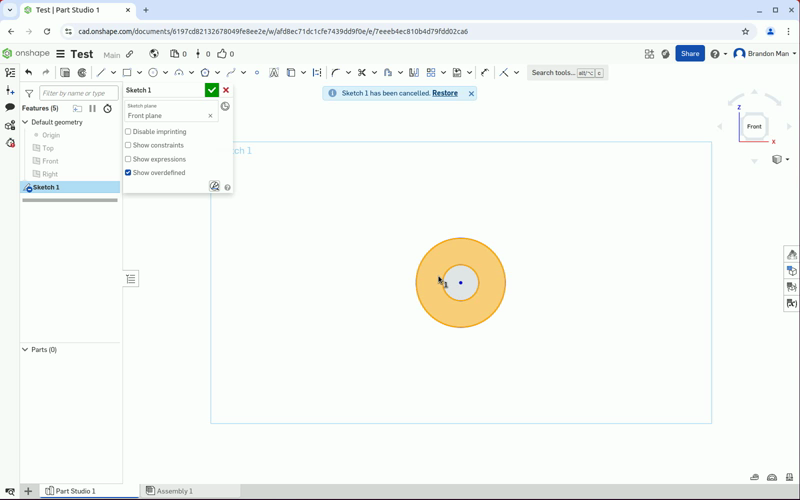
mouse_move(73, 352)
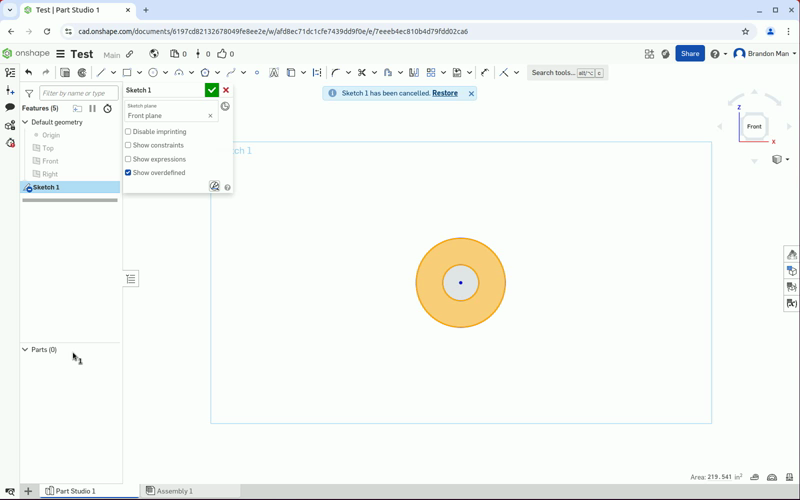
key(shift+y)
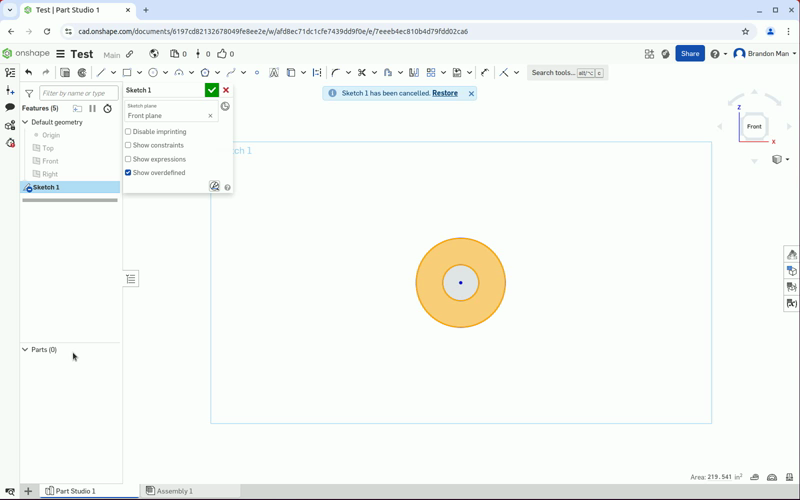
key(shift+e)
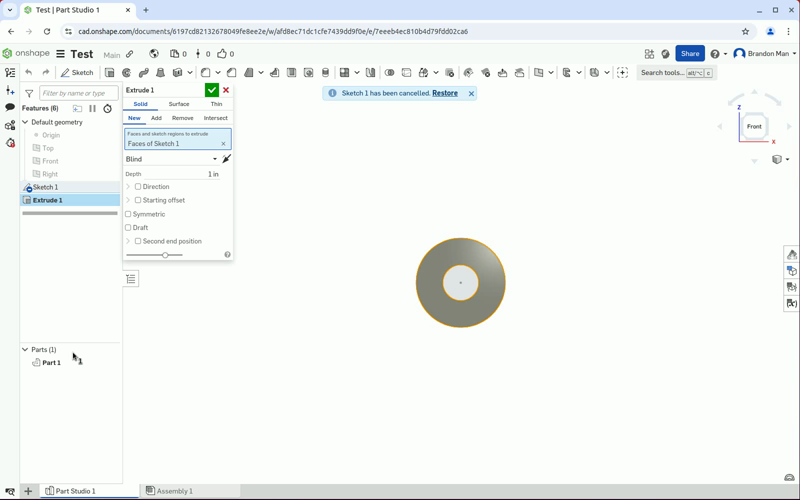
mouse_move(143, 106)
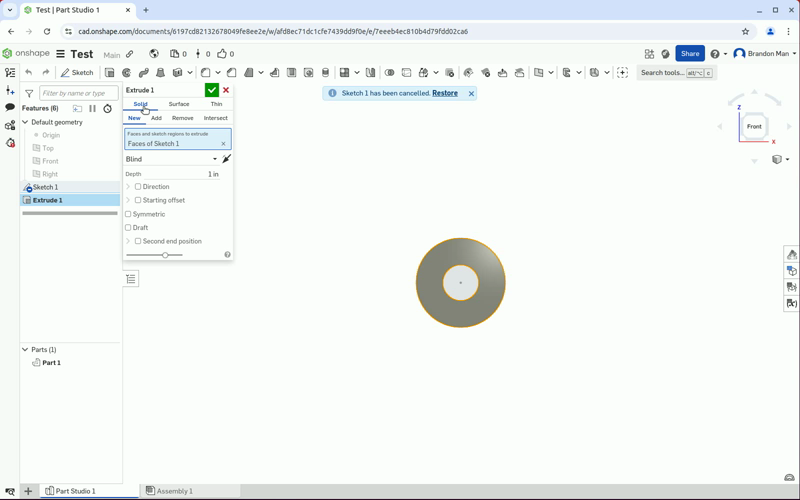
click(143, 106)
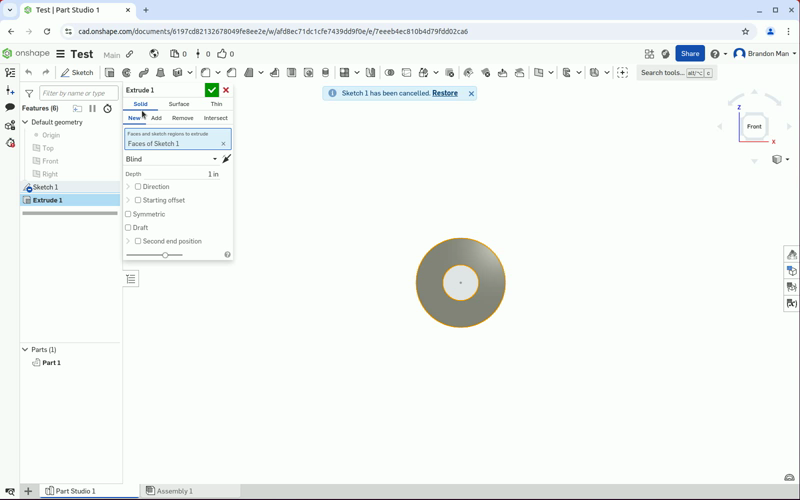
mouse_move(137, 120)
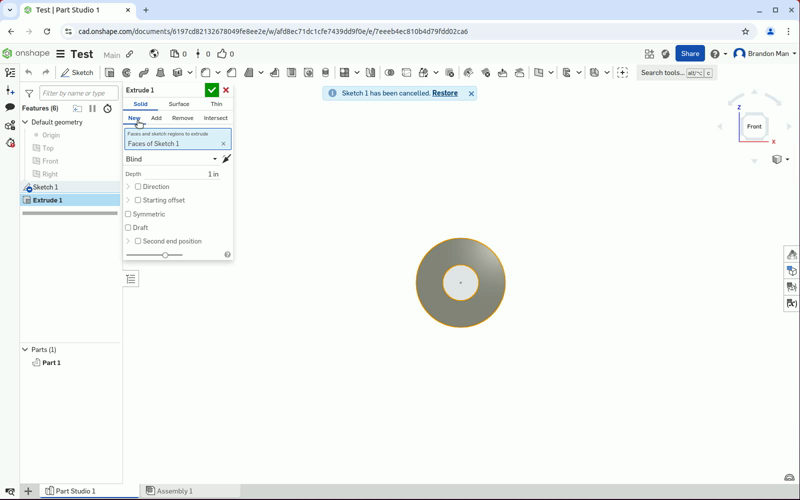
click(137, 120)
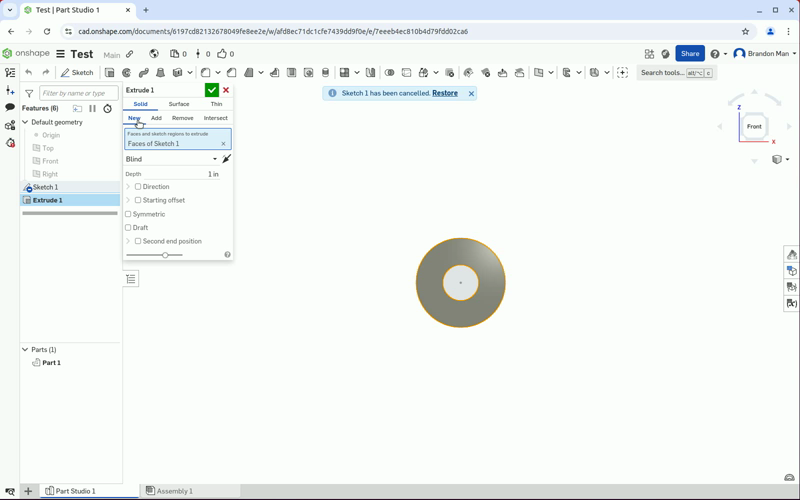
key(tab, 4)
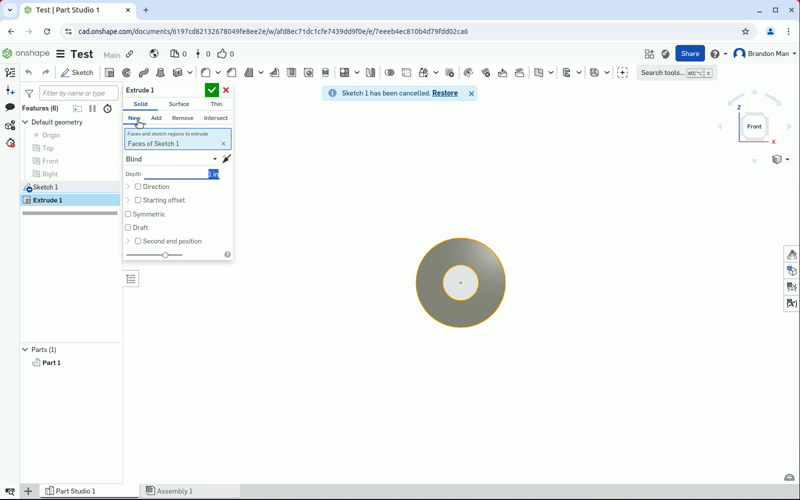
text(3.611)
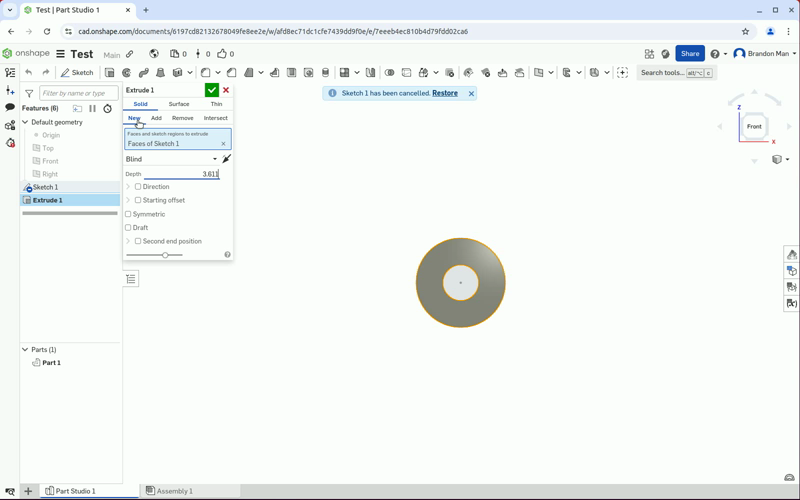
key(enter)
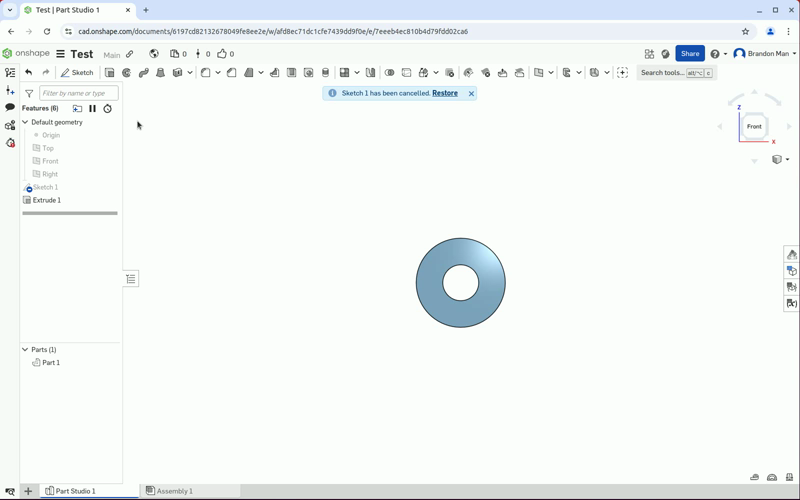
key(shift+h)
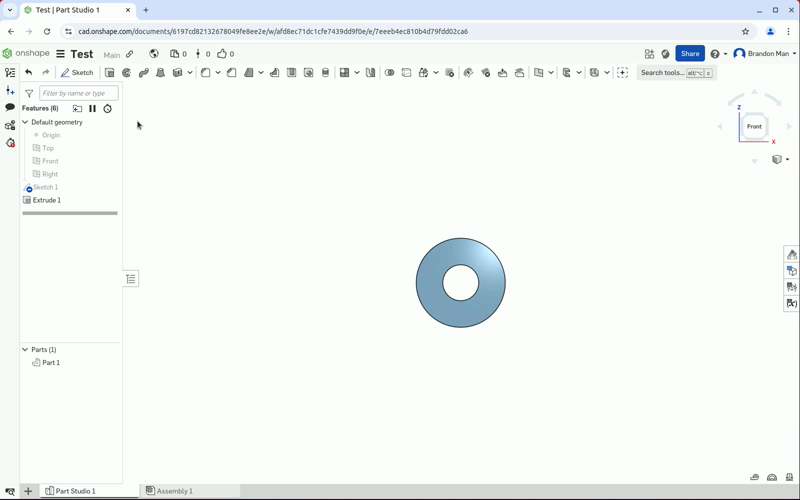
key(shift+h)
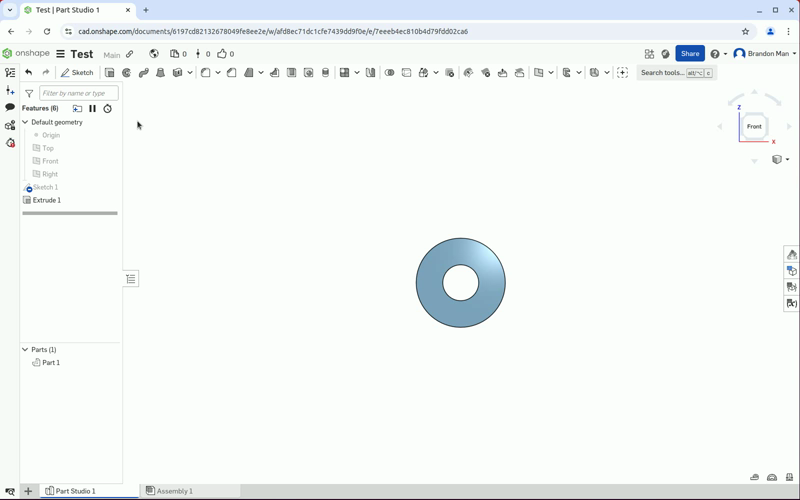
mouse_move(73, 189)
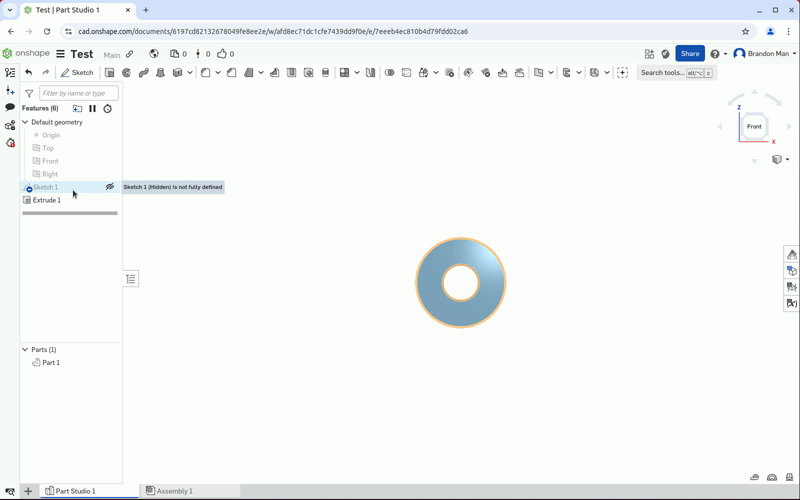
click(73, 189)
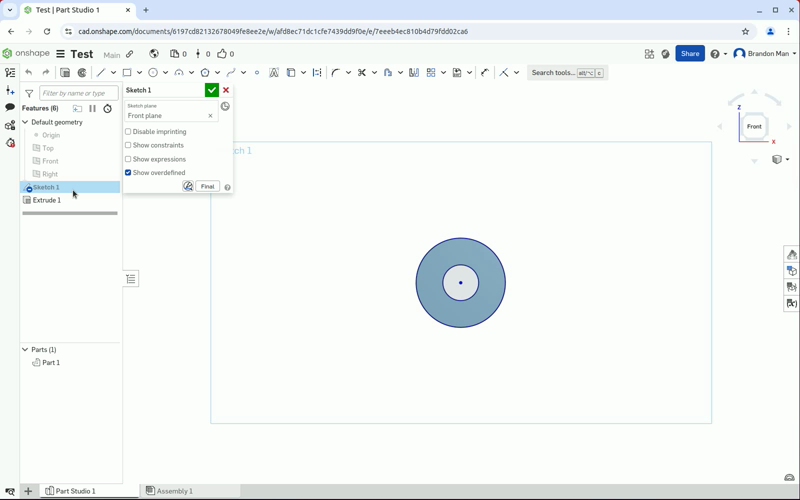
mouse_move(229, 92)
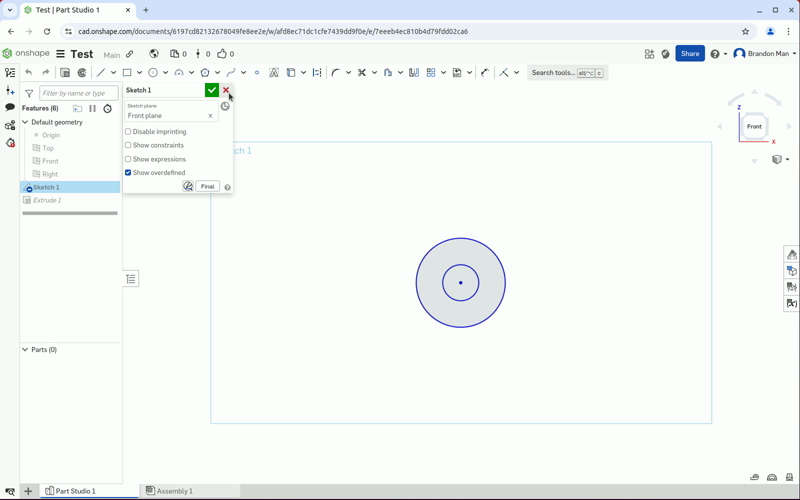
click(229, 92)
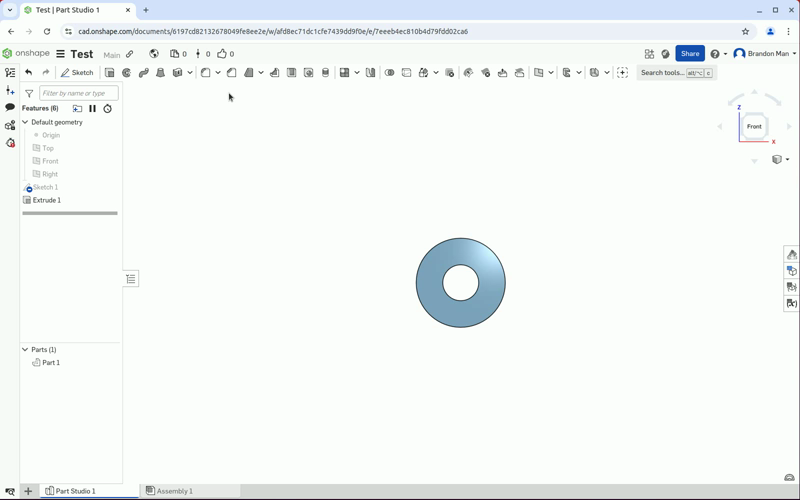
mouse_move(541, 75)
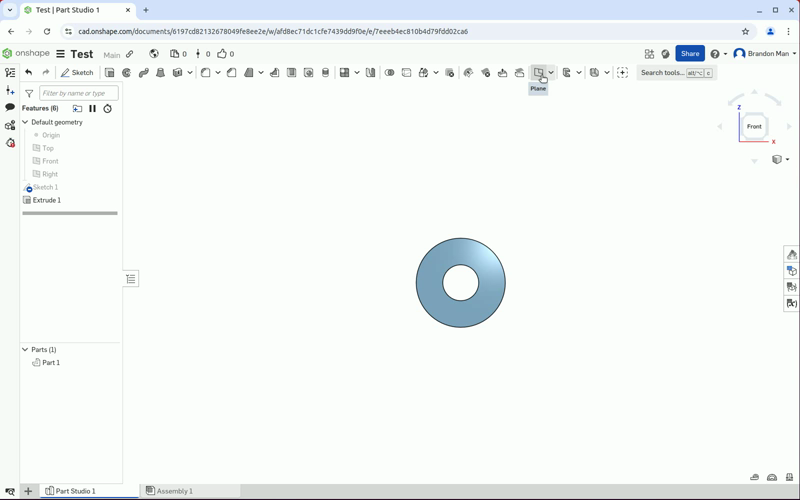
click(541, 75)
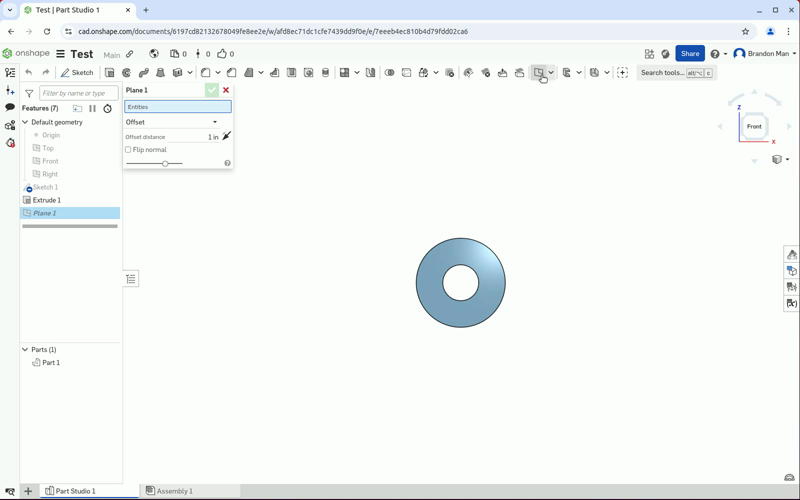
mouse_move(73, 163)
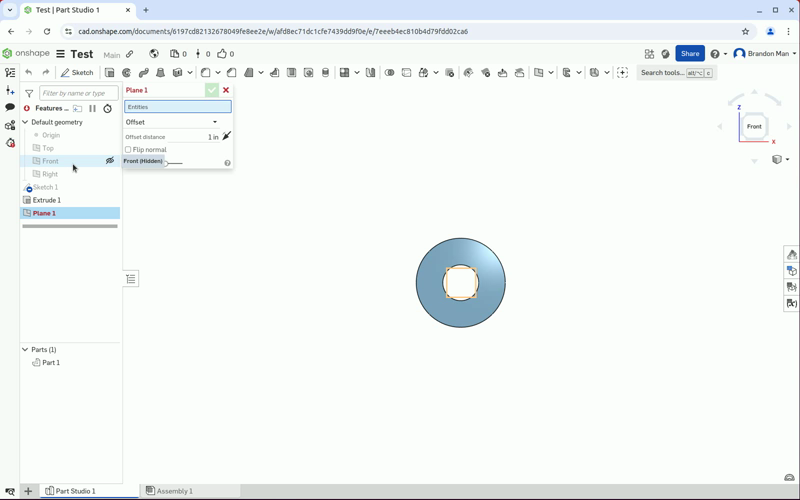
click(73, 163)
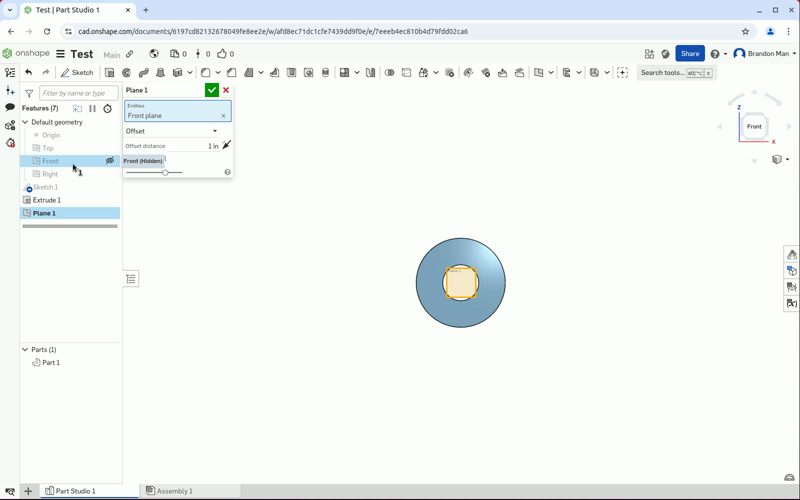
key(tab, 2)
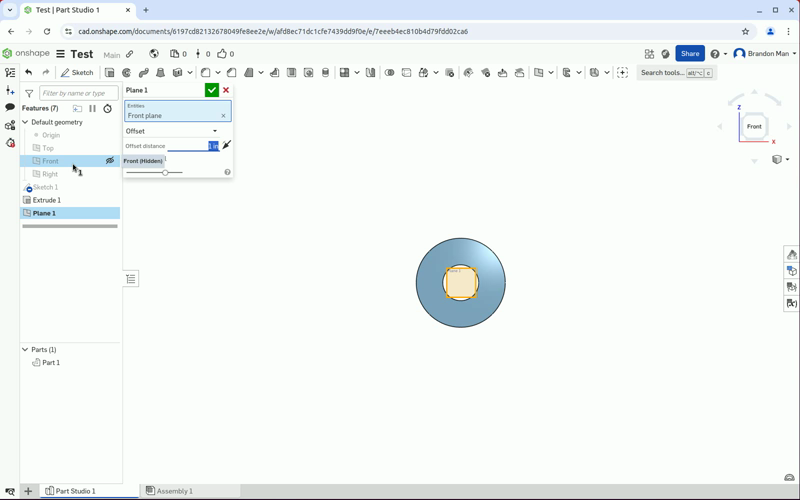
text(3.605)
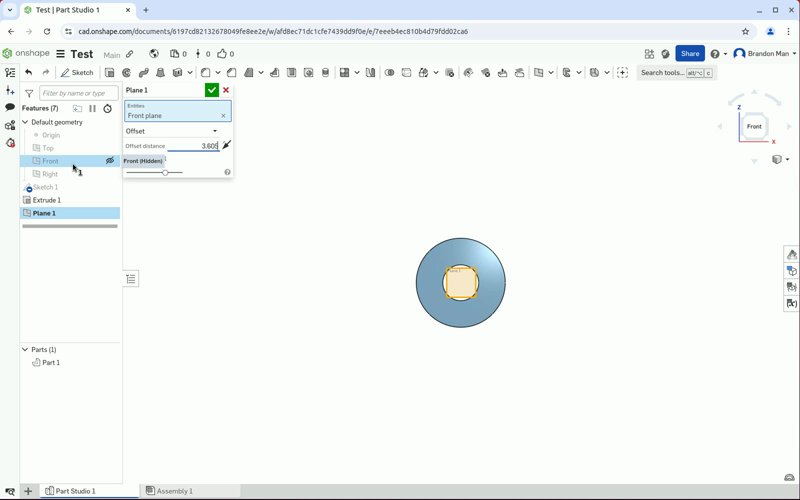
key(enter, 2)
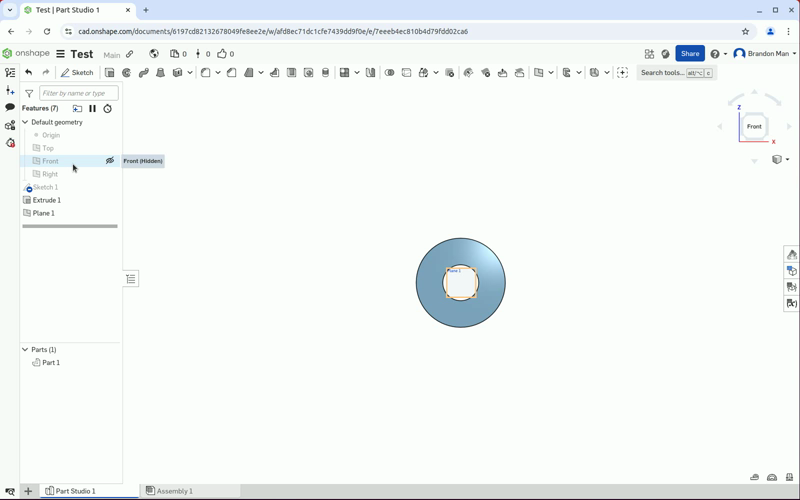
key(shift+s)
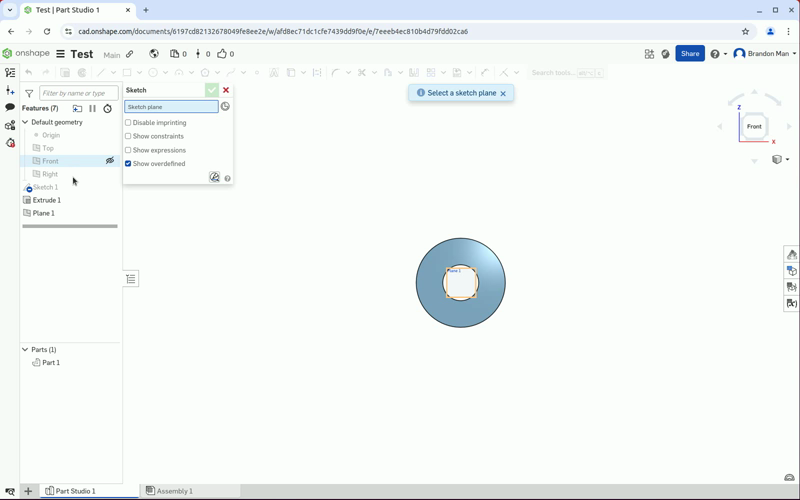
mouse_move(73, 215)
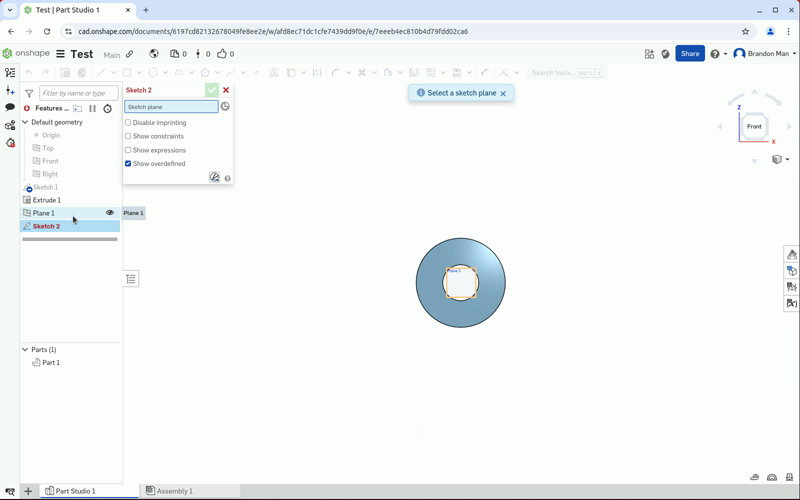
click(73, 215)
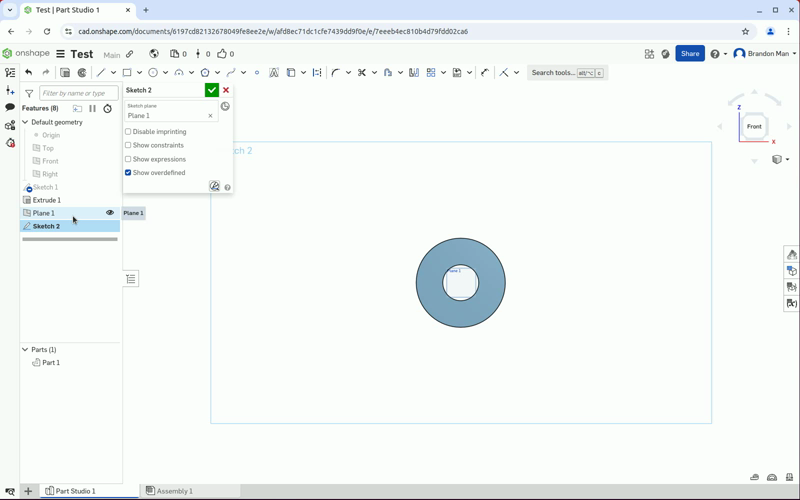
mouse_move(73, 352)
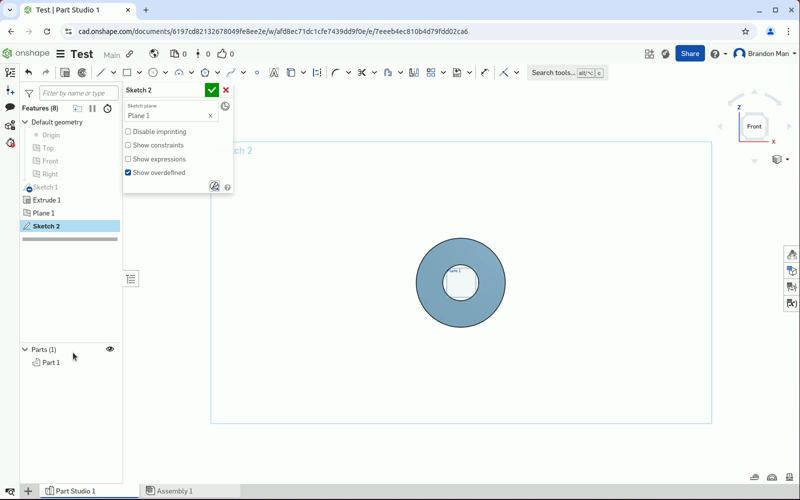
key(y)
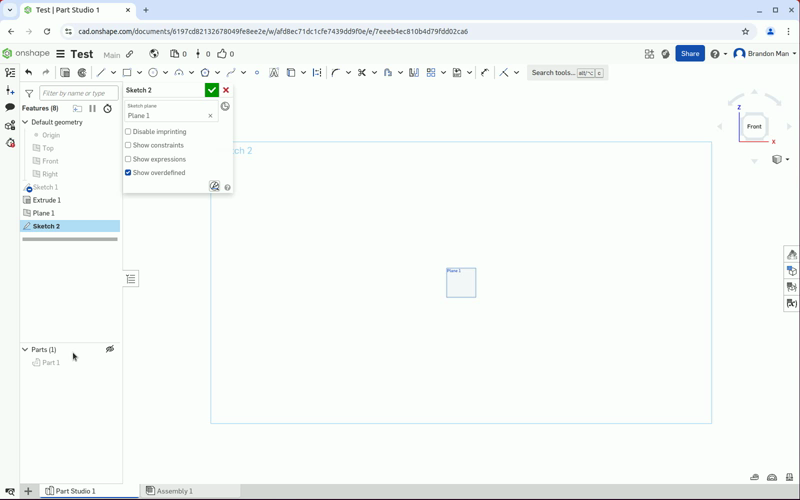
key(c)
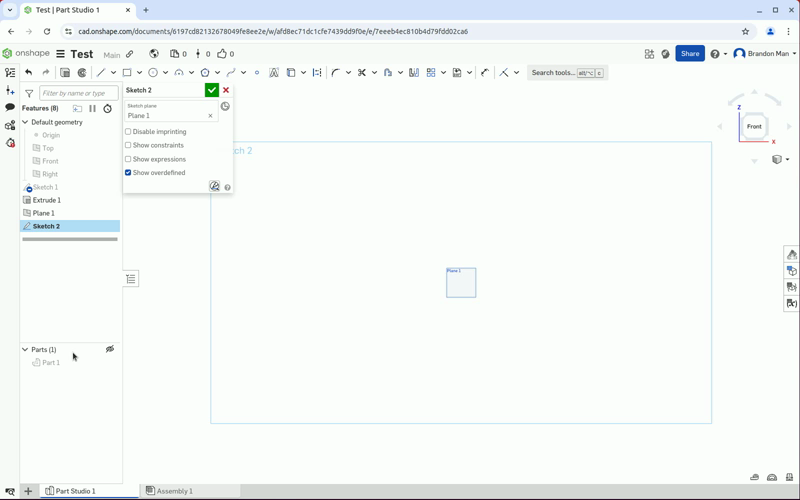
key_down(shift)
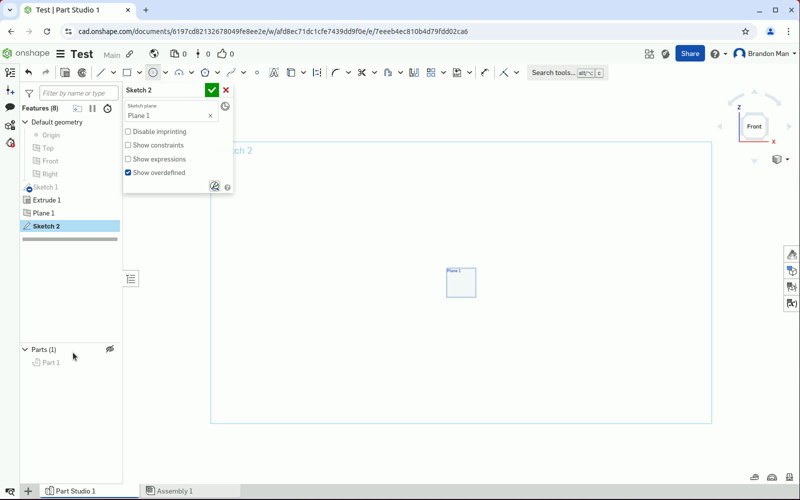
mouse_move(460, 282)
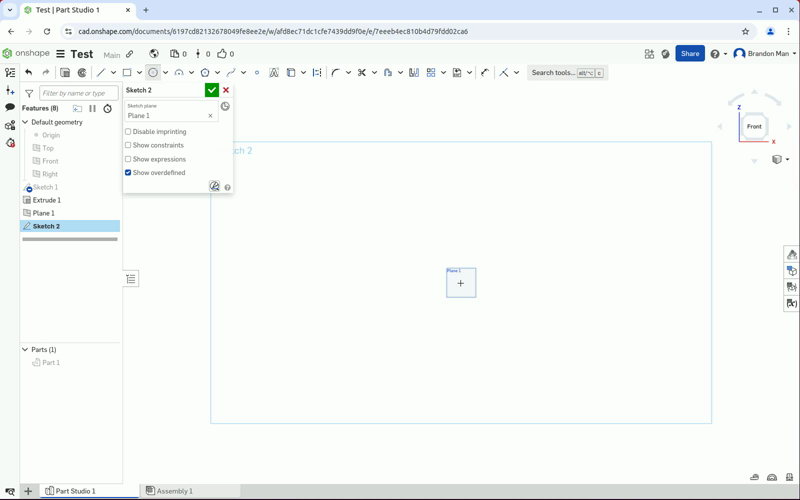
click(460, 282)
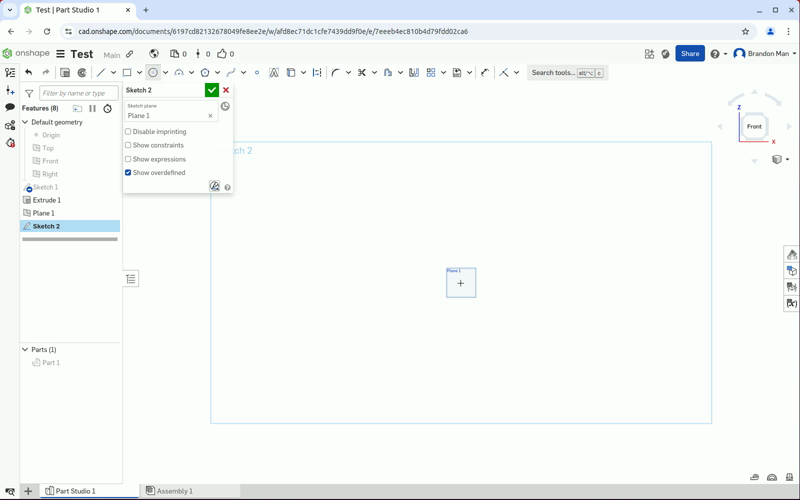
key_up(shift)
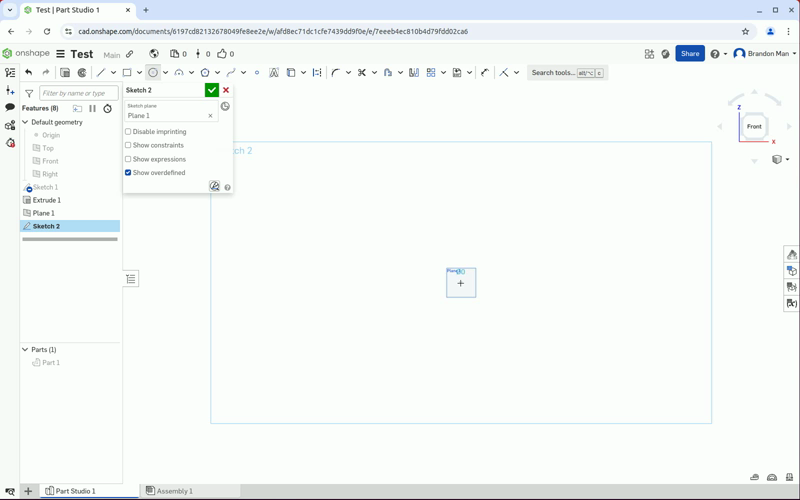
mouse_move(492, 282)
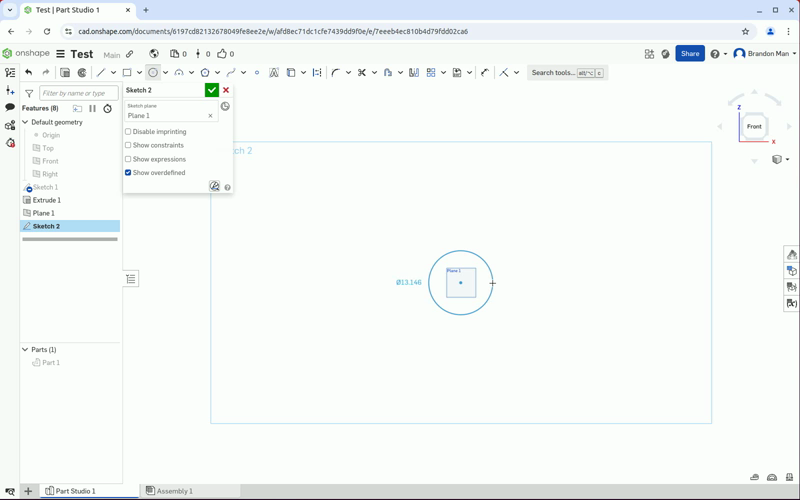
click(492, 282)
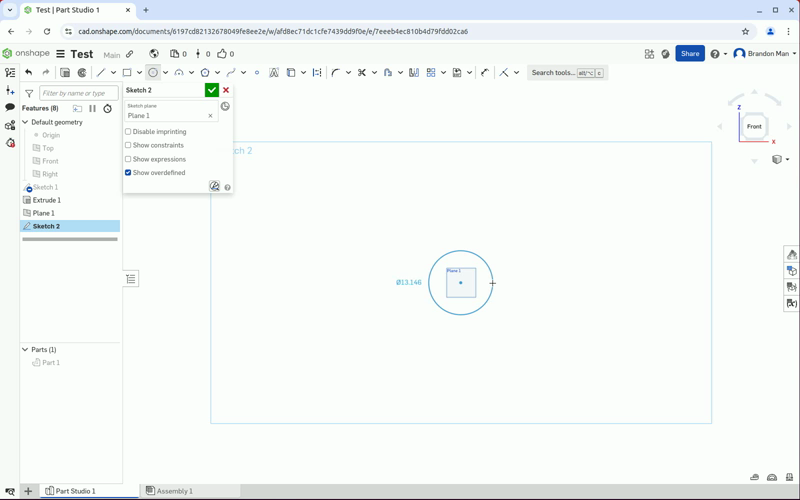
key(esc)
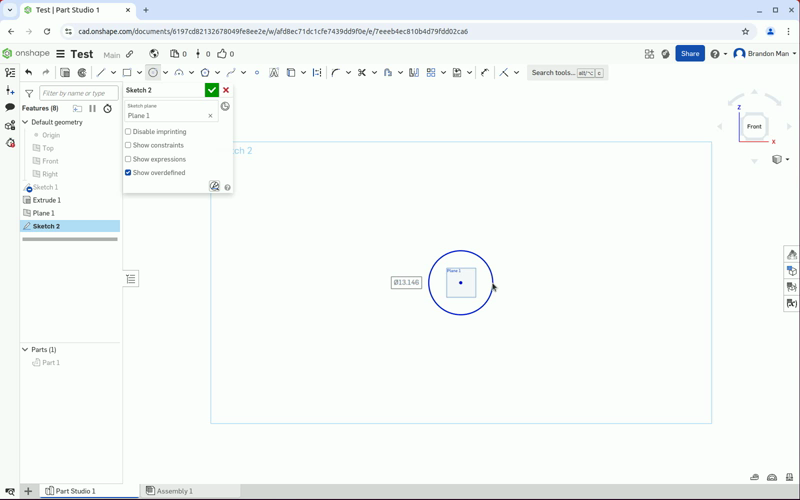
key(c)
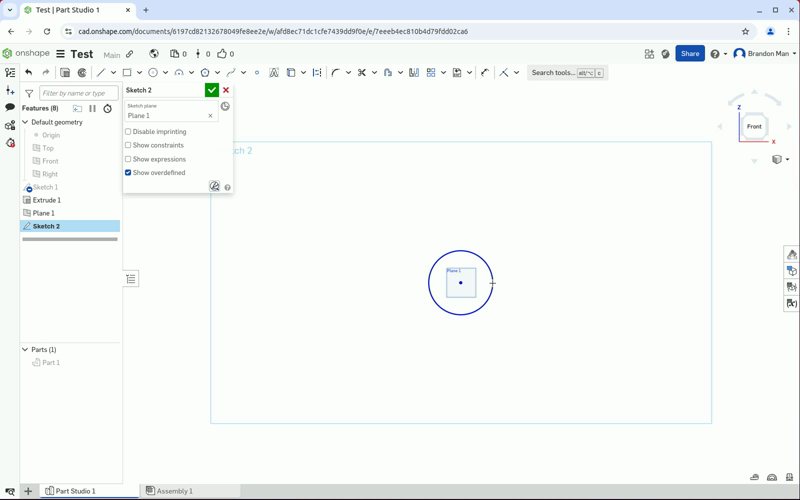
key_down(shift)
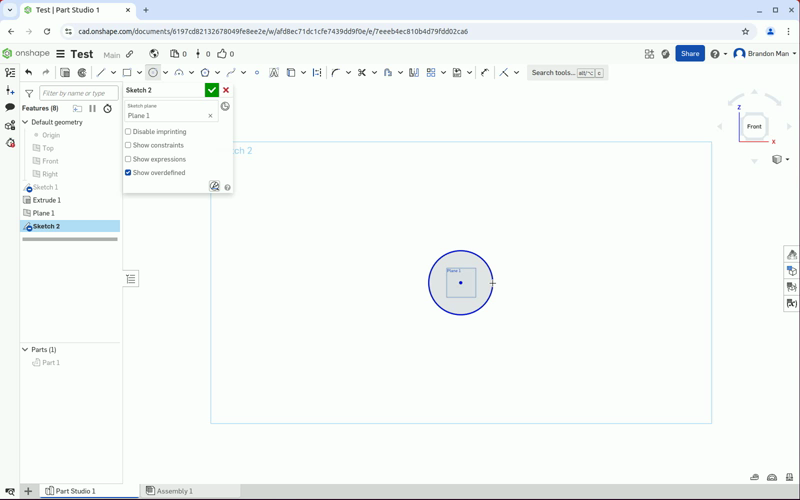
mouse_move(460, 282)
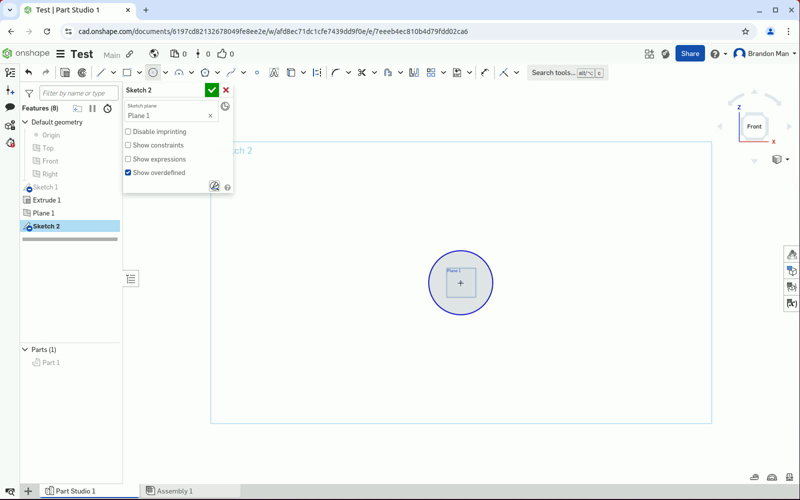
click(460, 282)
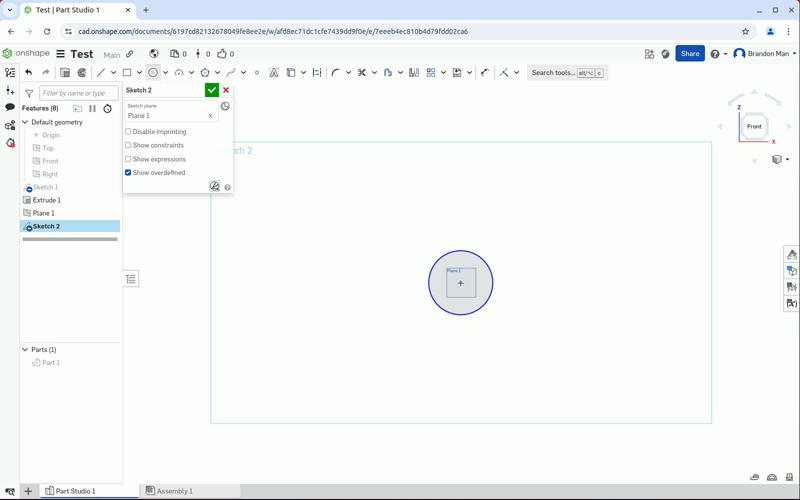
key_up(shift)
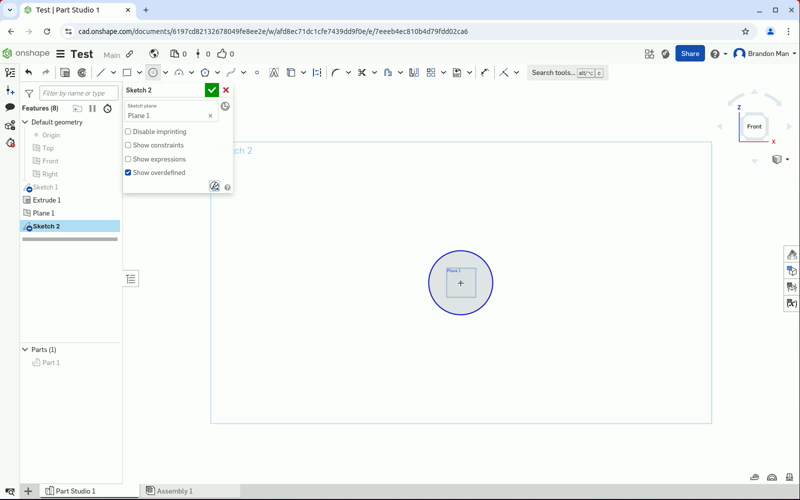
mouse_move(478, 282)
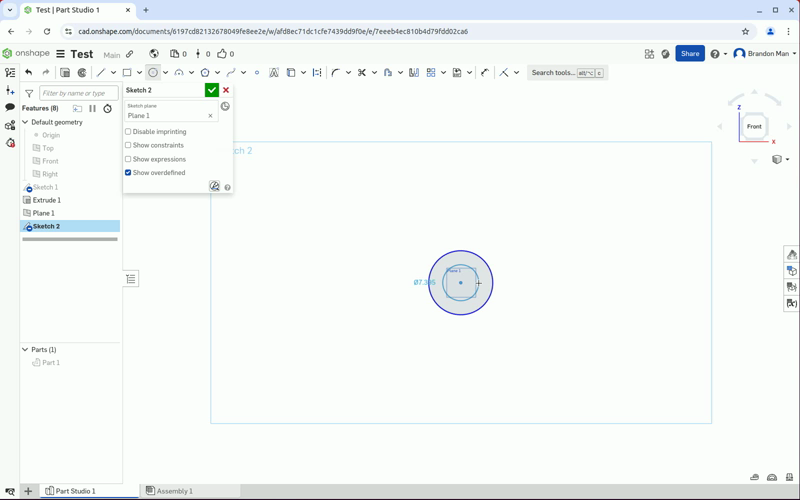
click(478, 282)
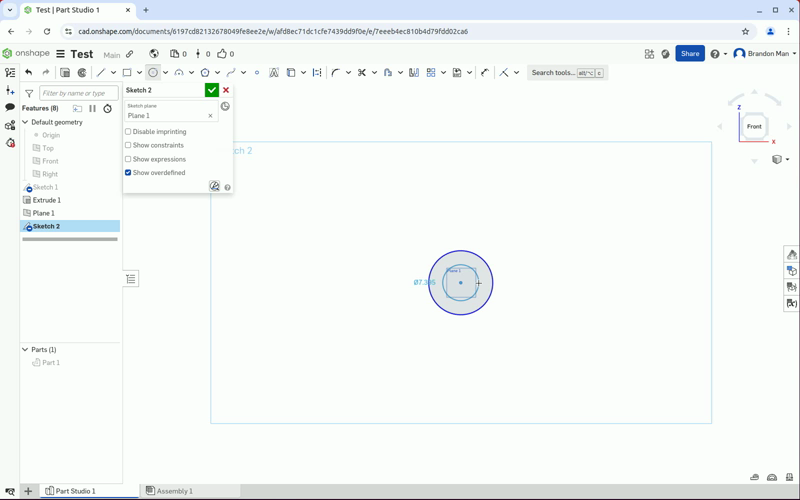
key(esc)
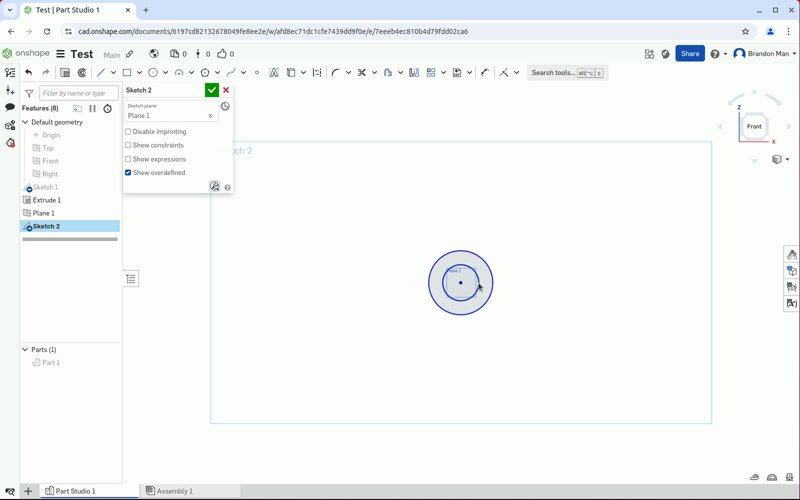
mouse_move(467, 304)
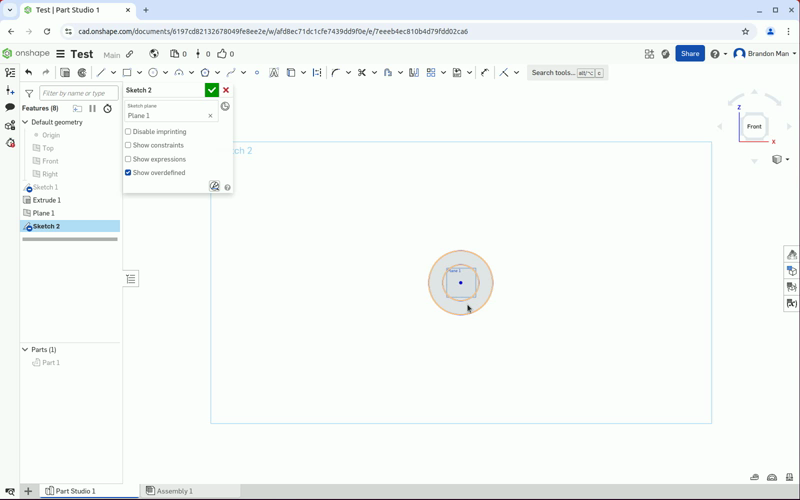
click(467, 304)
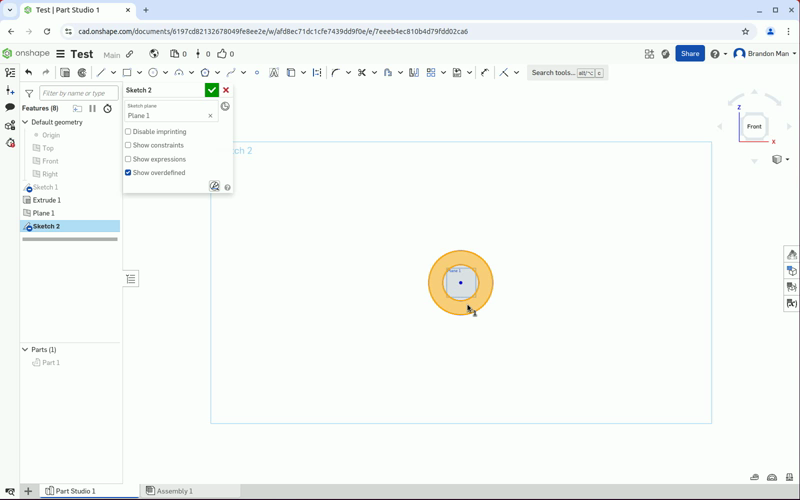
mouse_move(73, 352)
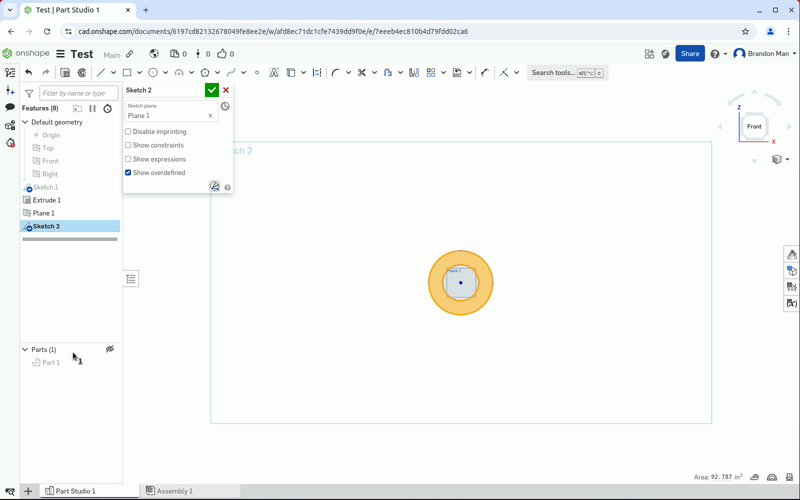
key(shift+y)
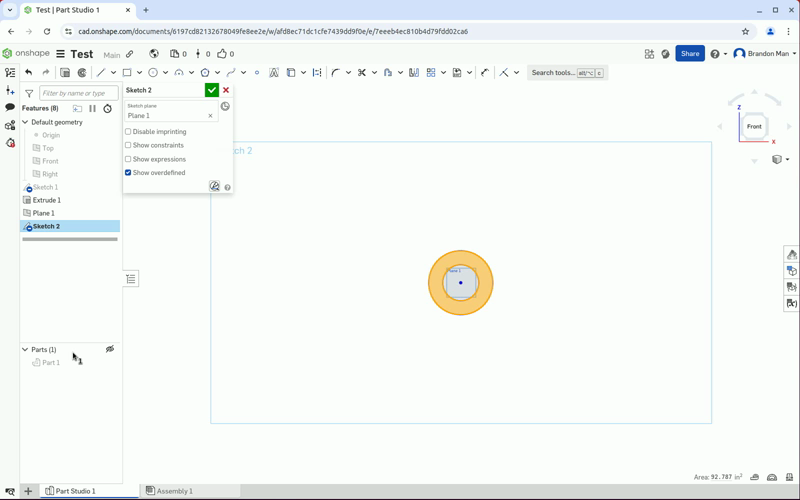
key(shift+e)
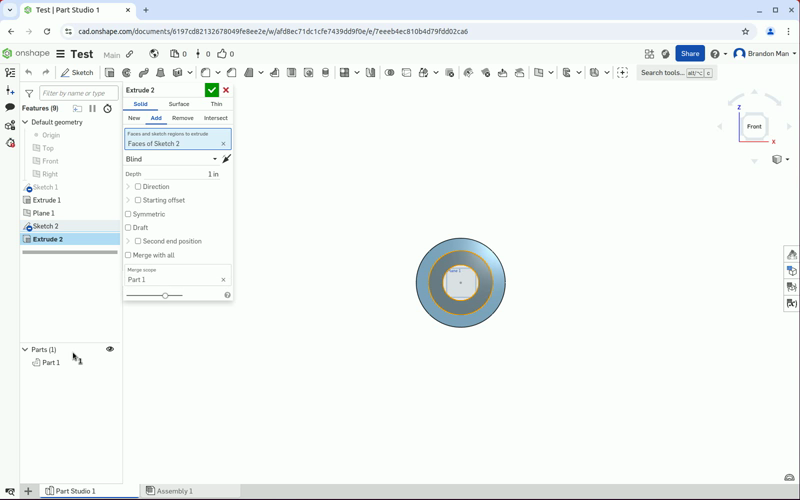
mouse_move(143, 106)
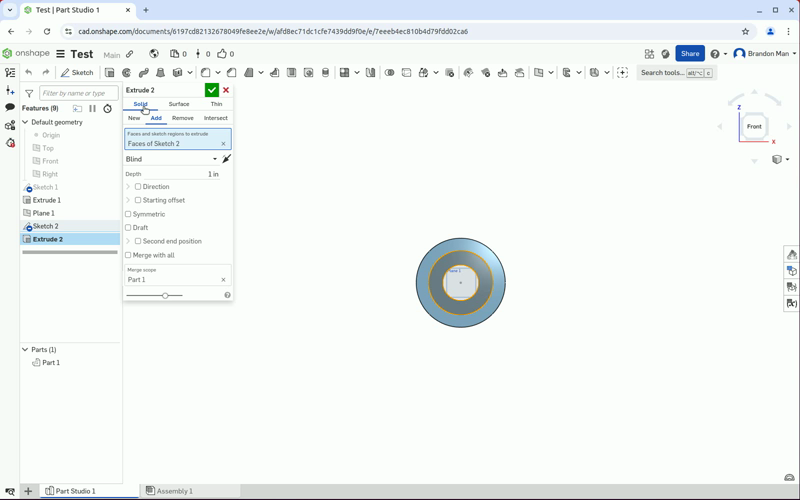
click(143, 106)
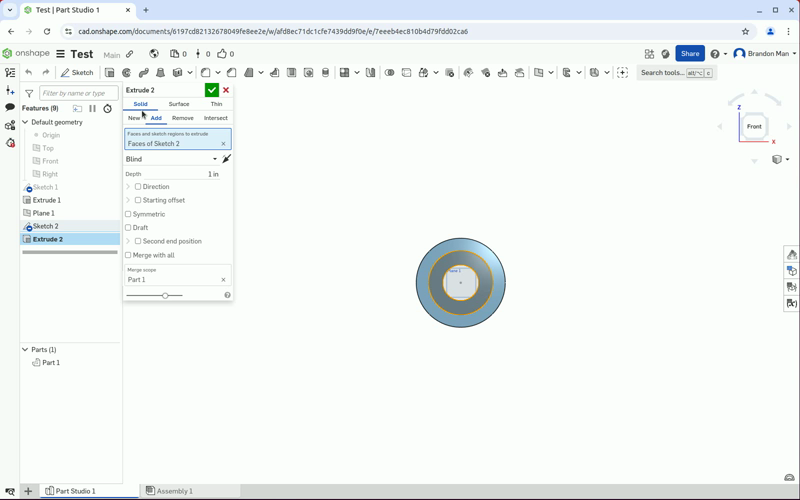
mouse_move(137, 120)
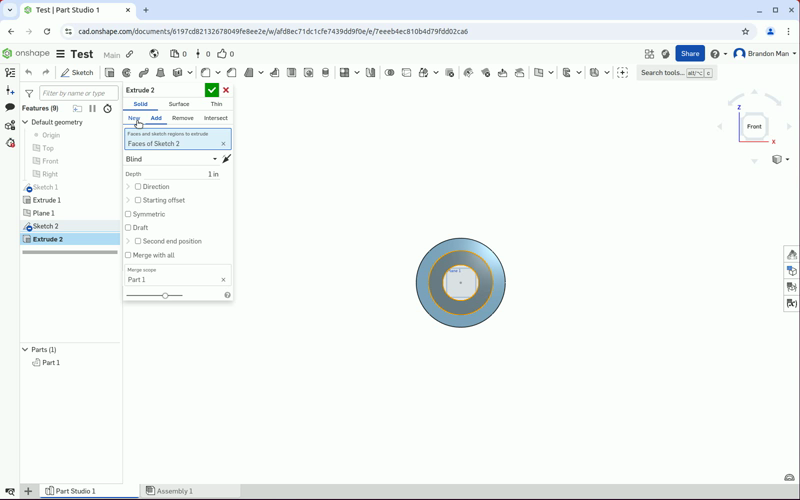
click(137, 120)
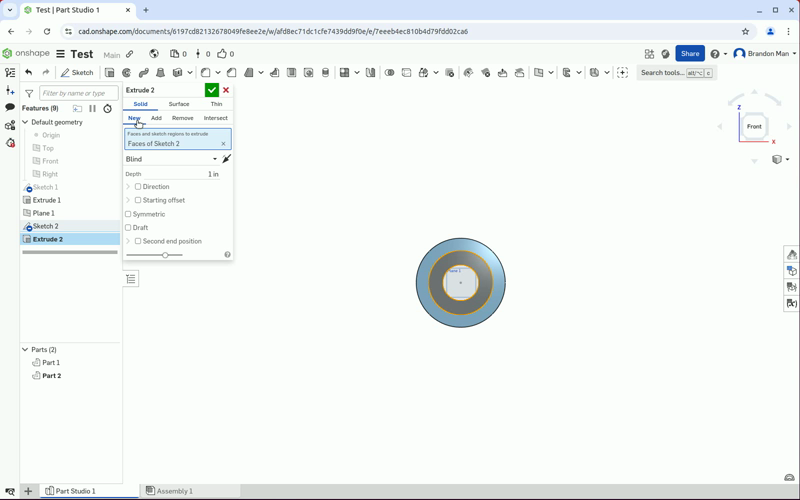
key(tab, 4)
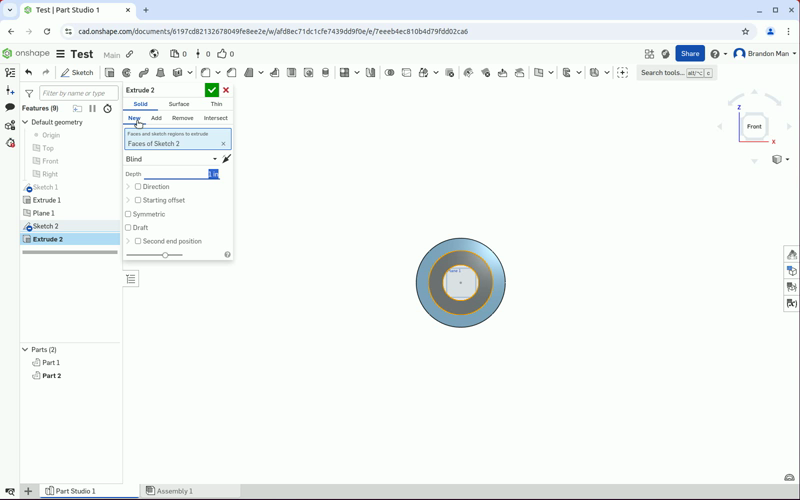
text(1.204)
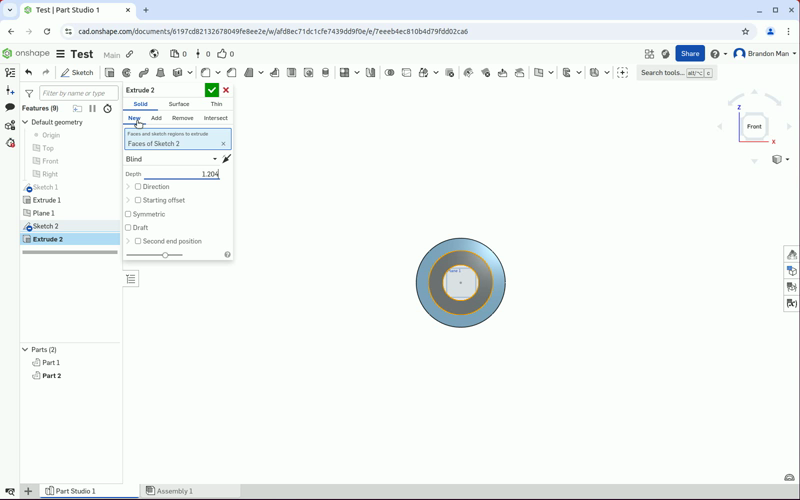
key(enter)
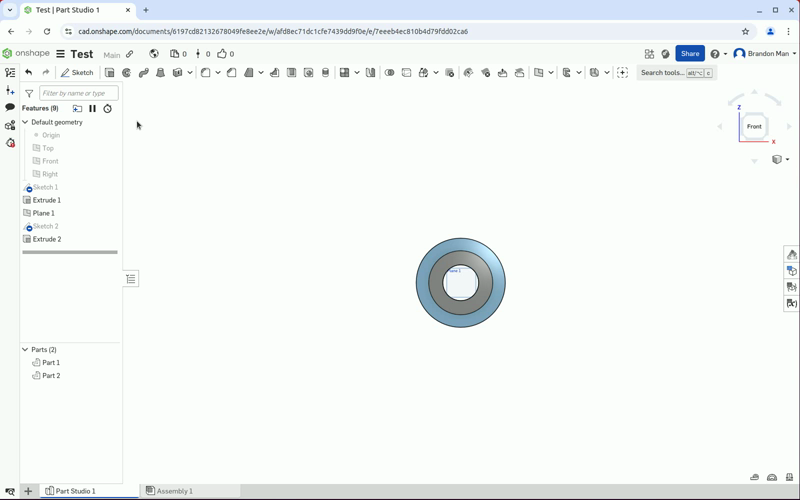
key(shift+h)
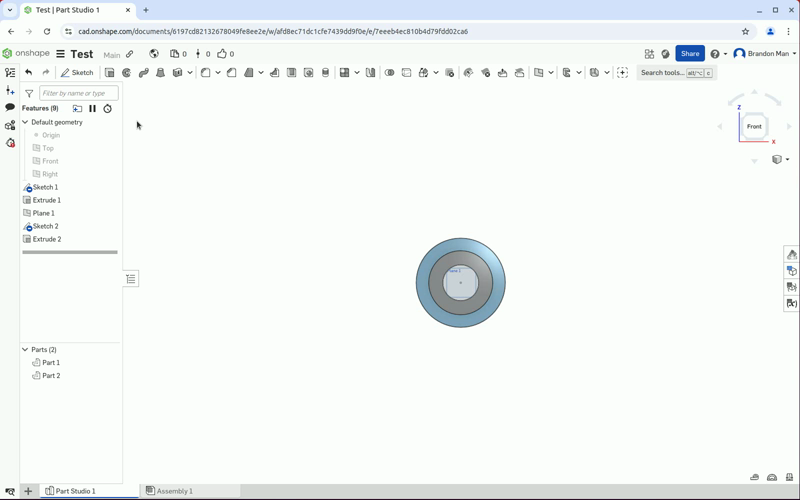
key(shift+h)
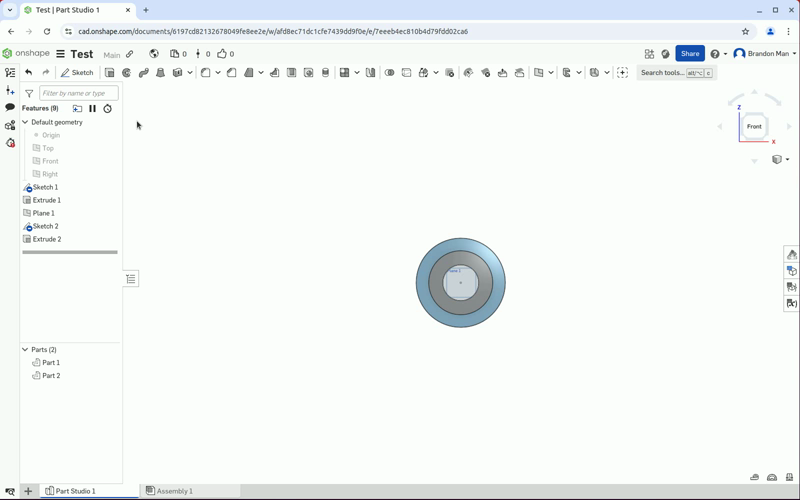
key(shift+7)
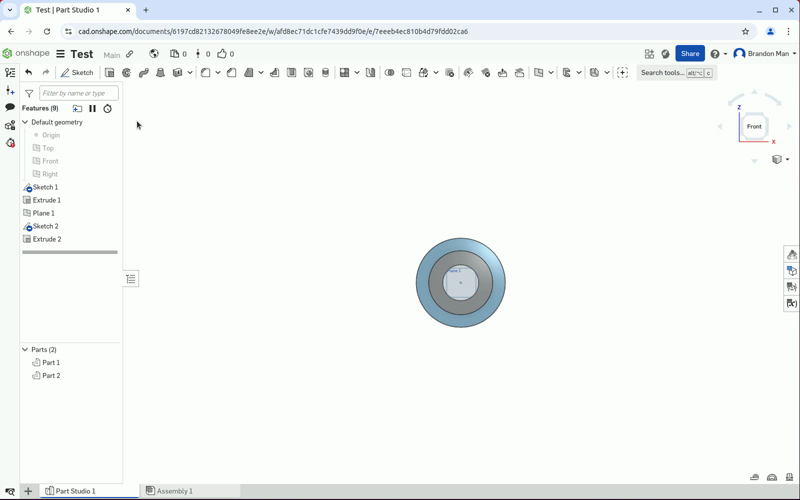
key(left, 2)
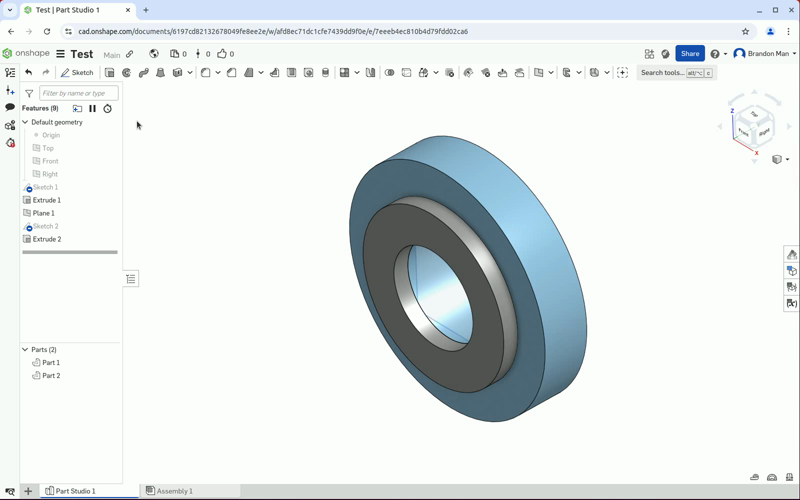
key(down, 2)
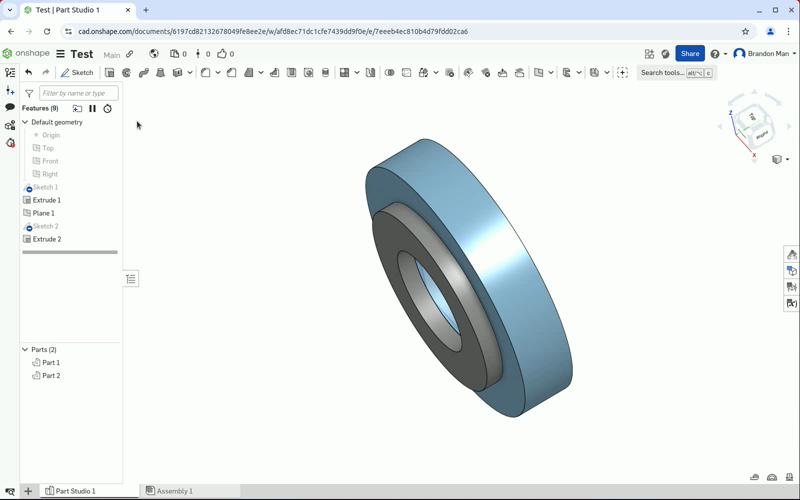
key(up, 2)
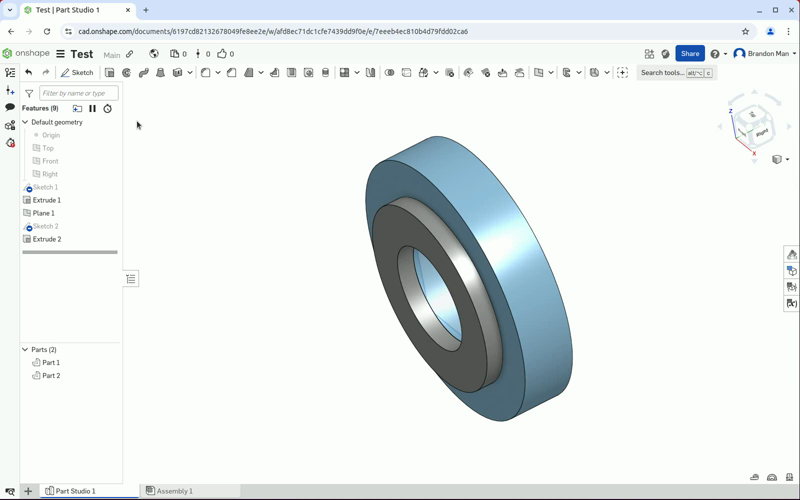
key(right, 2)
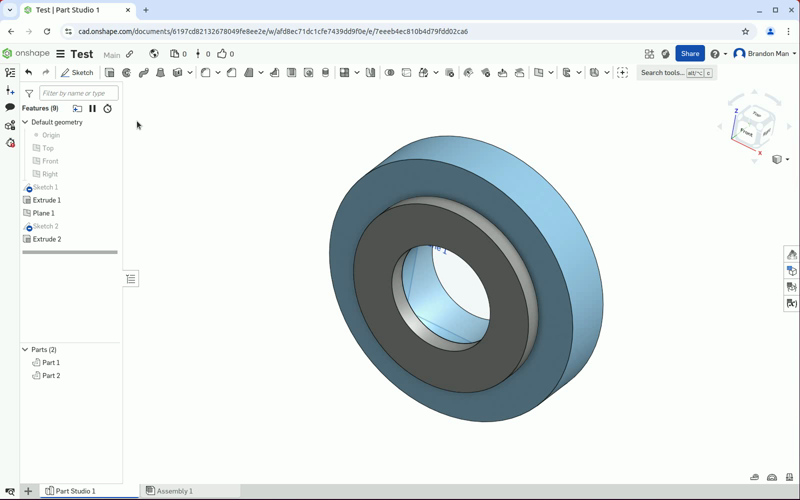
mouse_move(73, 189)
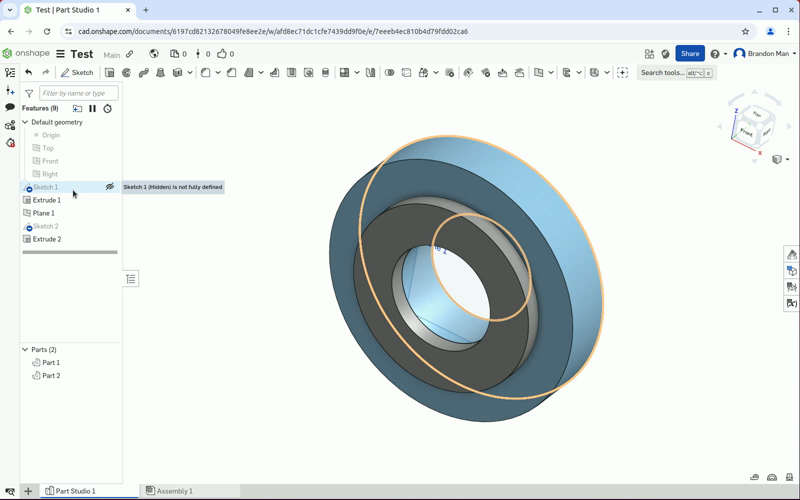
click(73, 189)